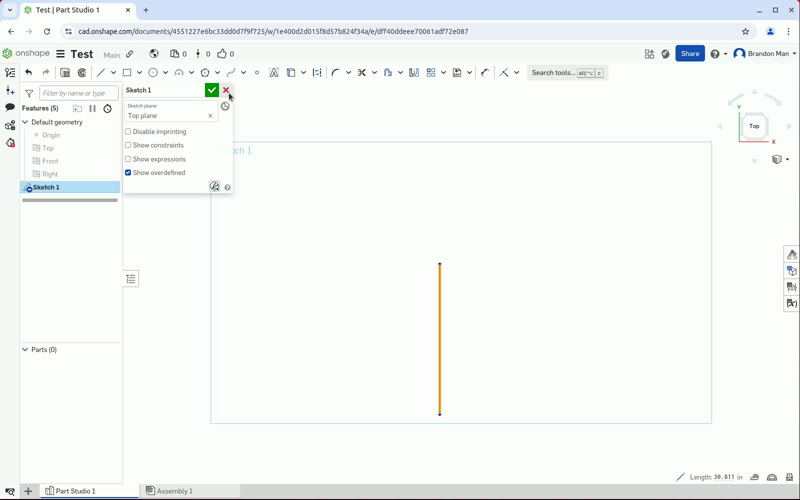
key(shift+h)
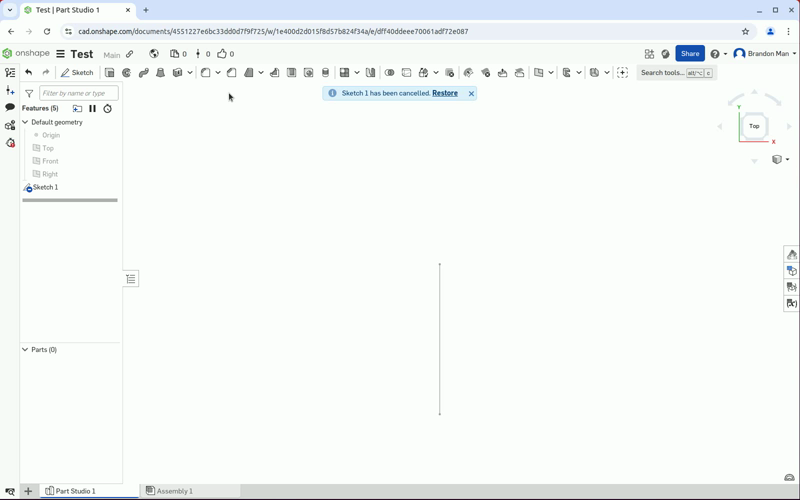
mouse_move(73, 352)
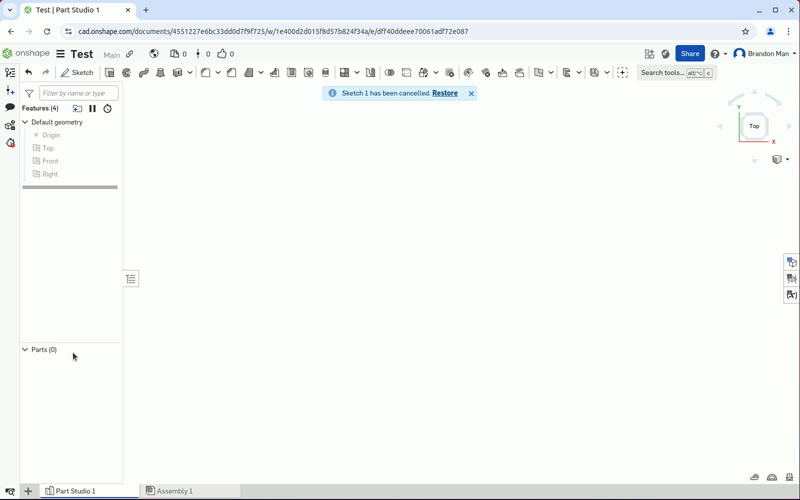
key(y)
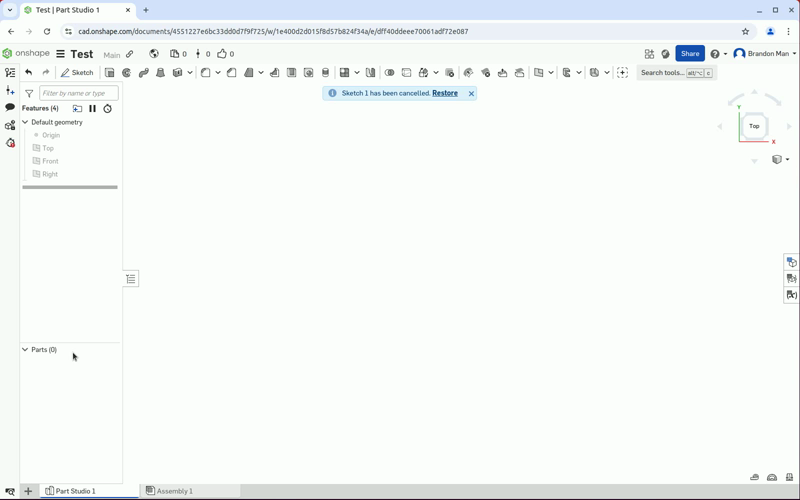
key(shift+p)
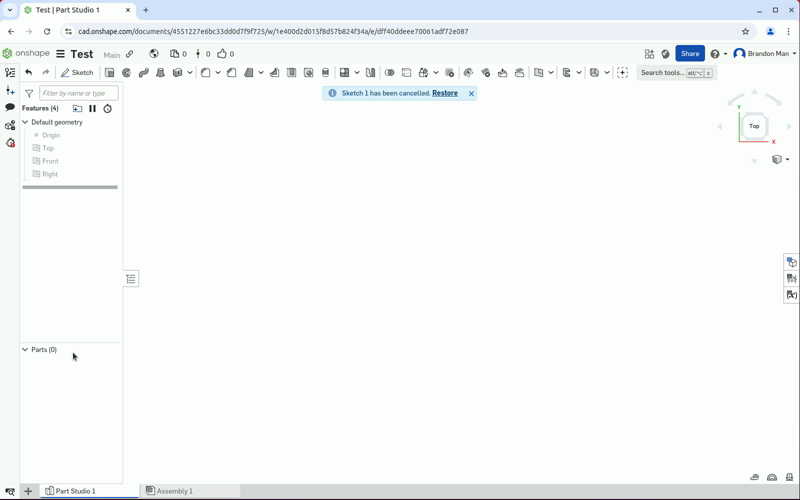
key(space)
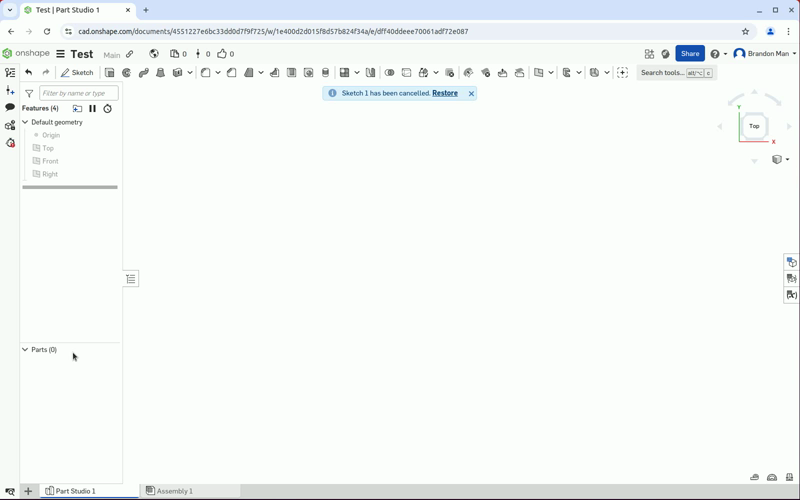
key_down(shift)
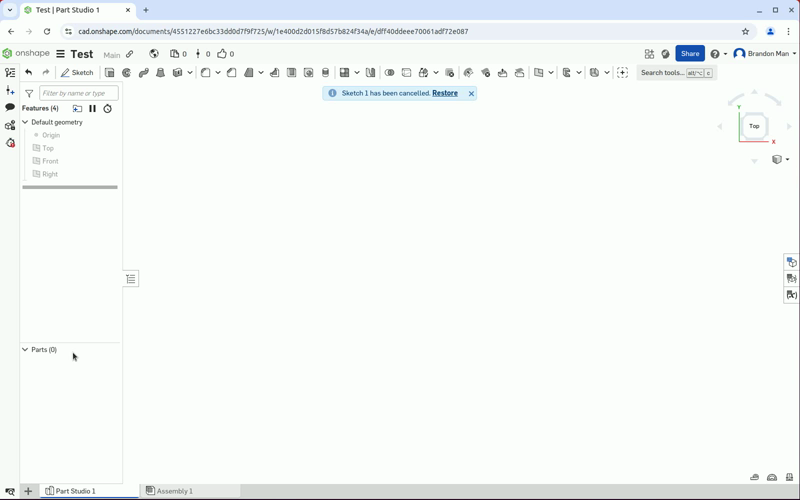
key(up)
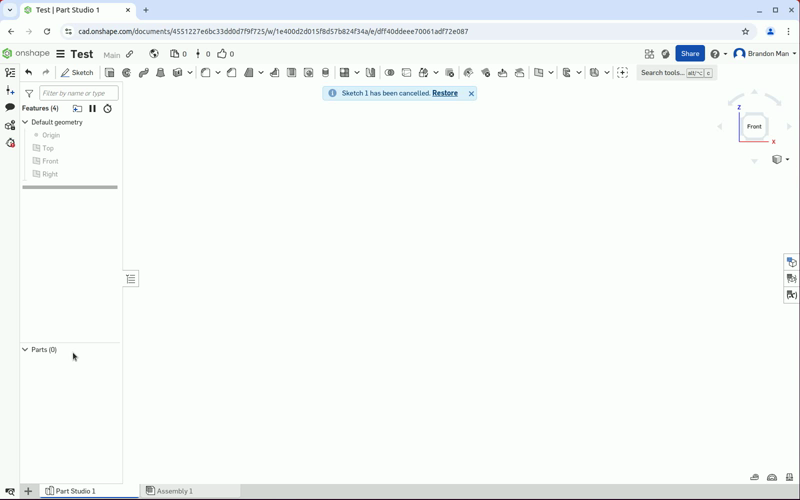
key_up(shift)
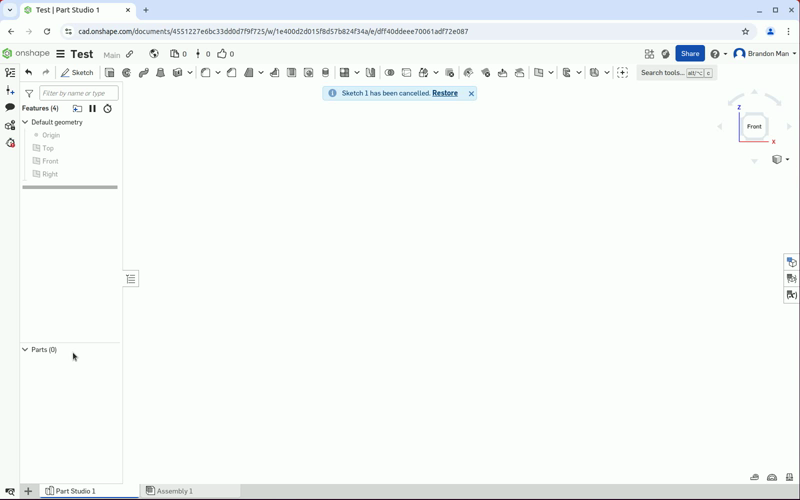
mouse_move(73, 352)
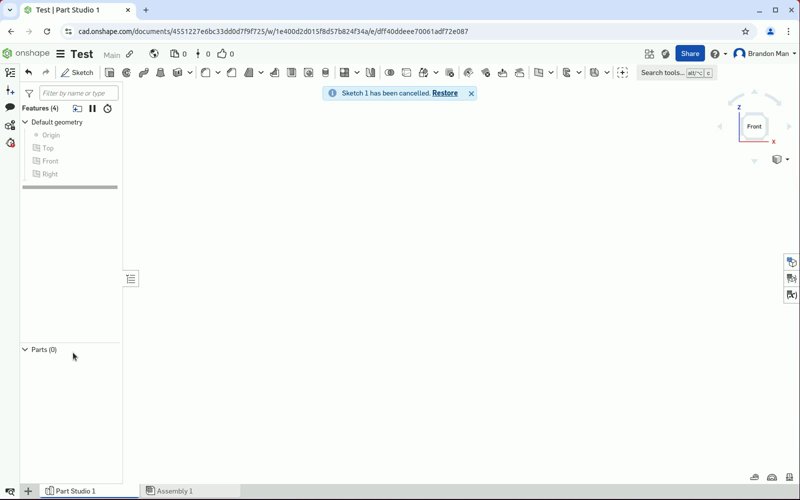
key(shift+y)
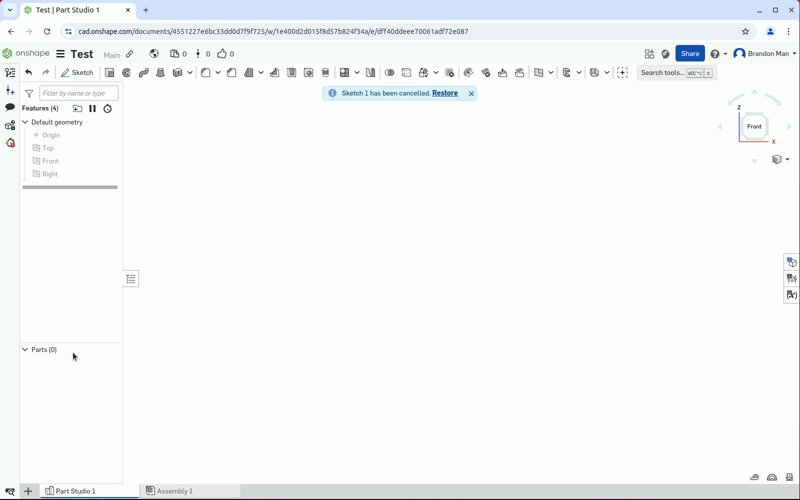
key(shift+s)
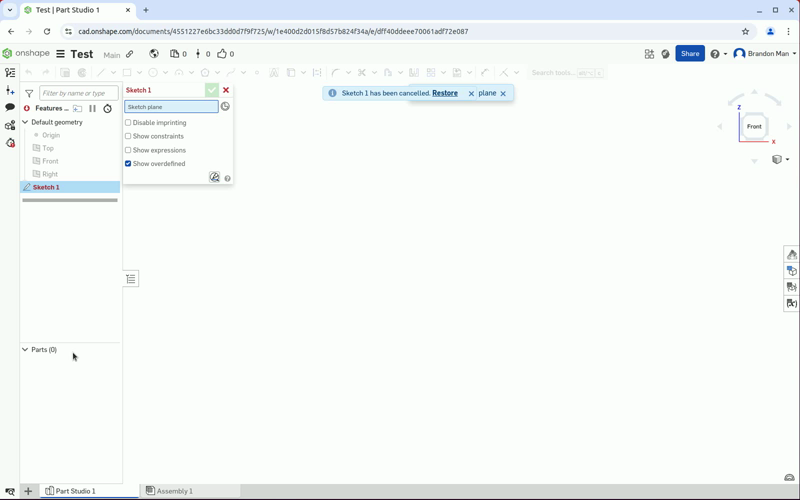
mouse_move(73, 163)
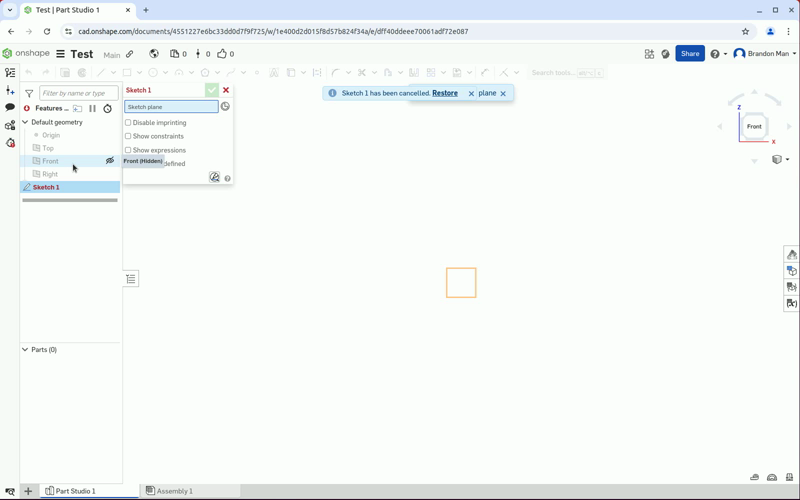
click(73, 163)
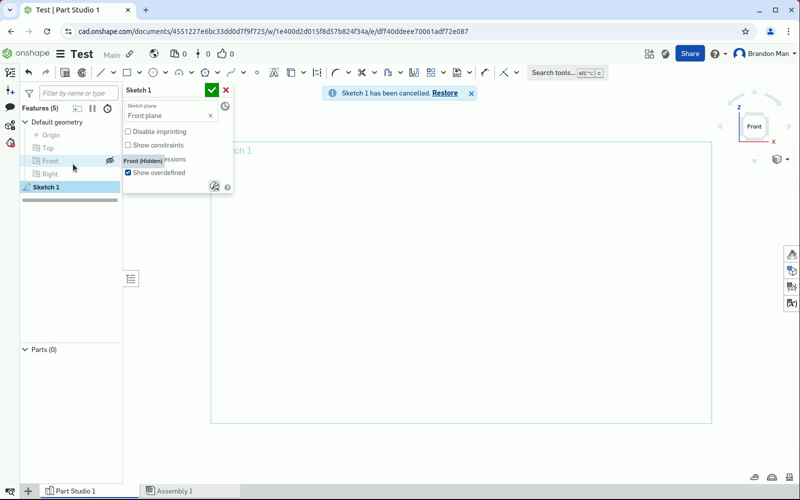
mouse_move(73, 352)
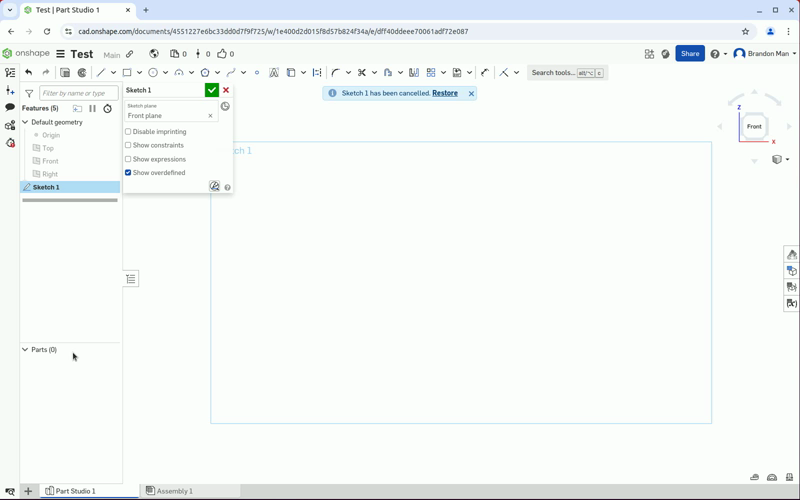
key(y)
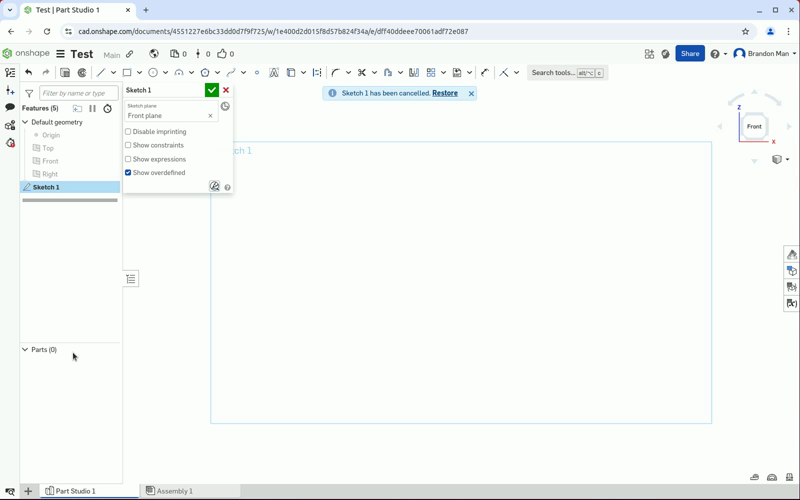
key(l)
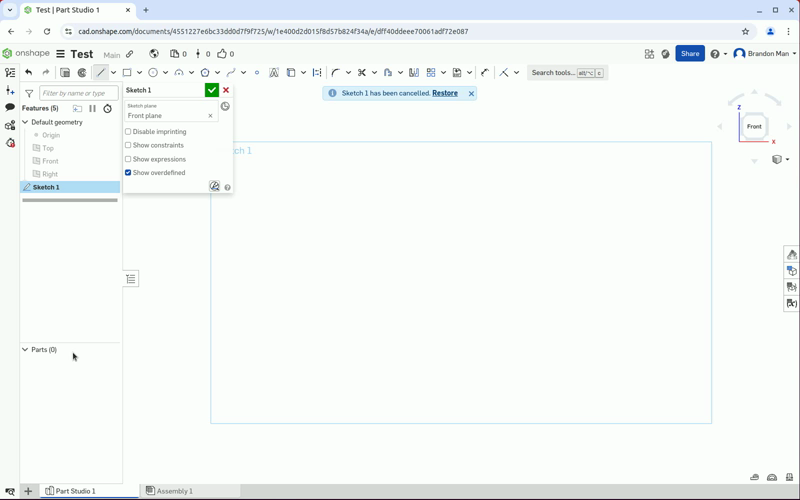
key_down(shift)
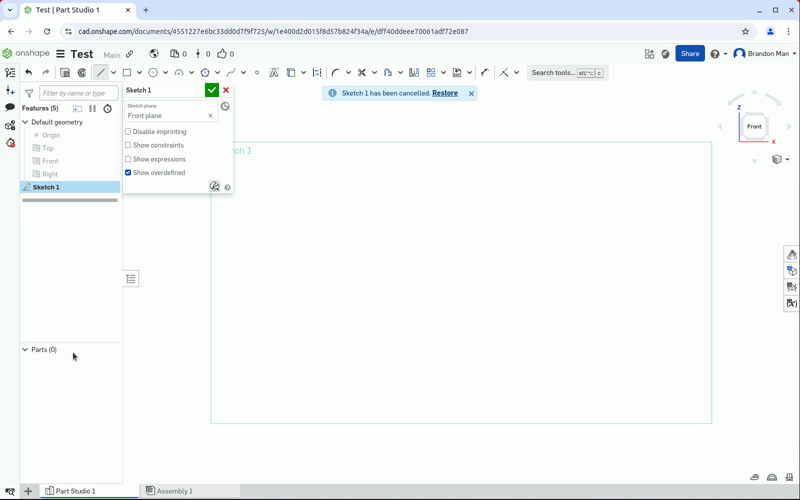
mouse_move(460, 282)
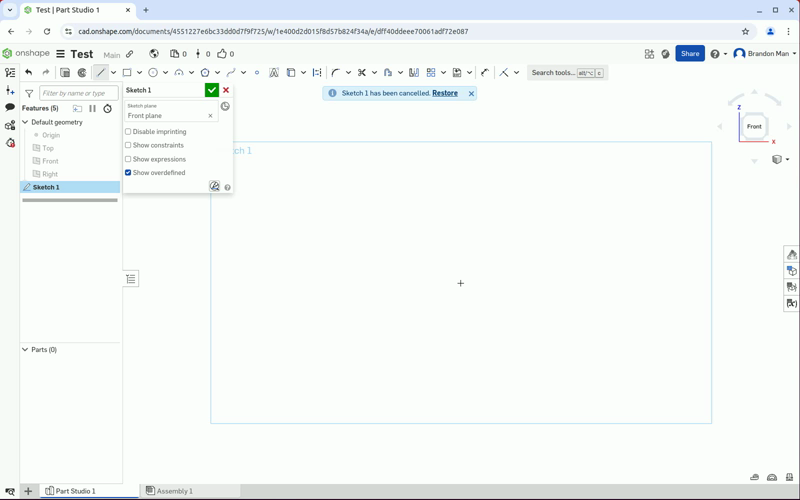
click(460, 282)
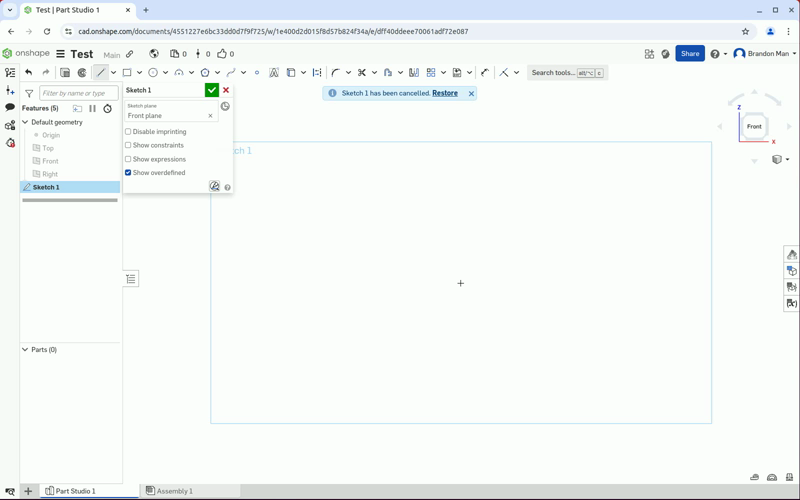
key_up(shift)
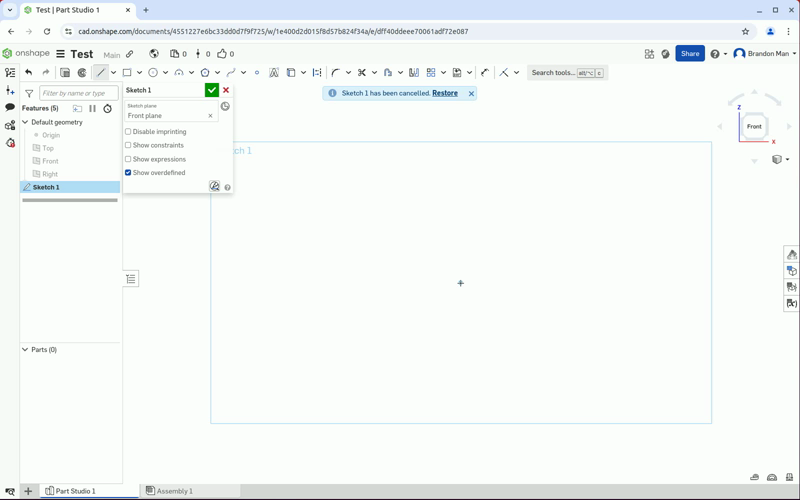
key_down(shift)
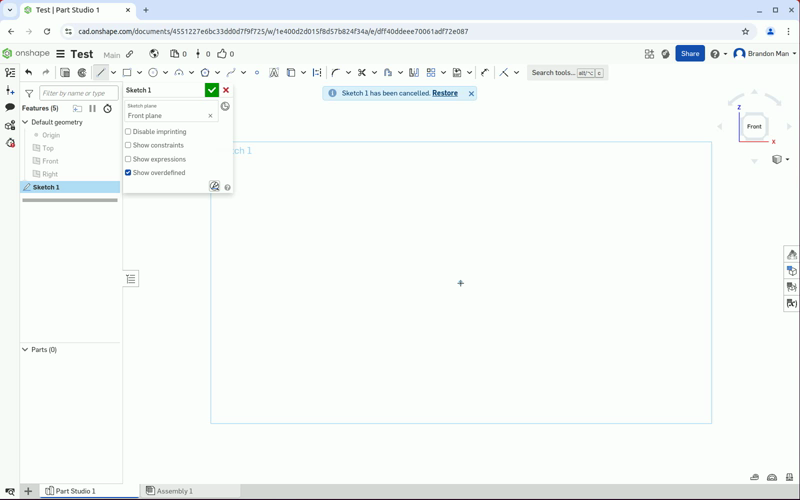
mouse_move(551, 282)
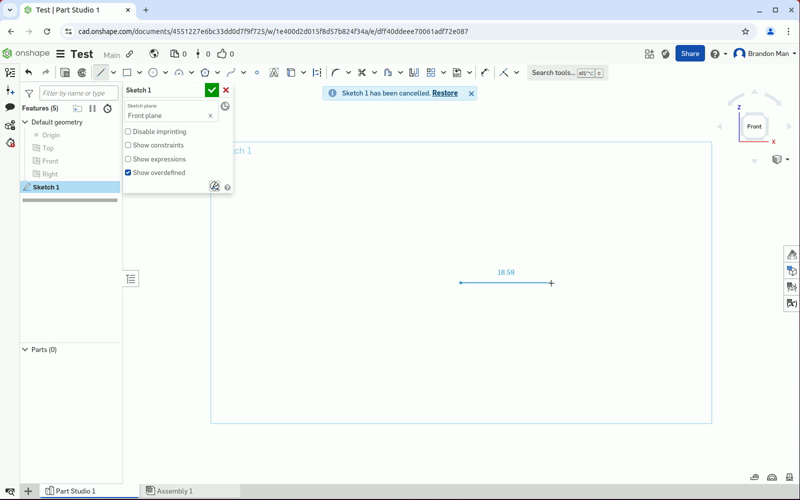
click(551, 282)
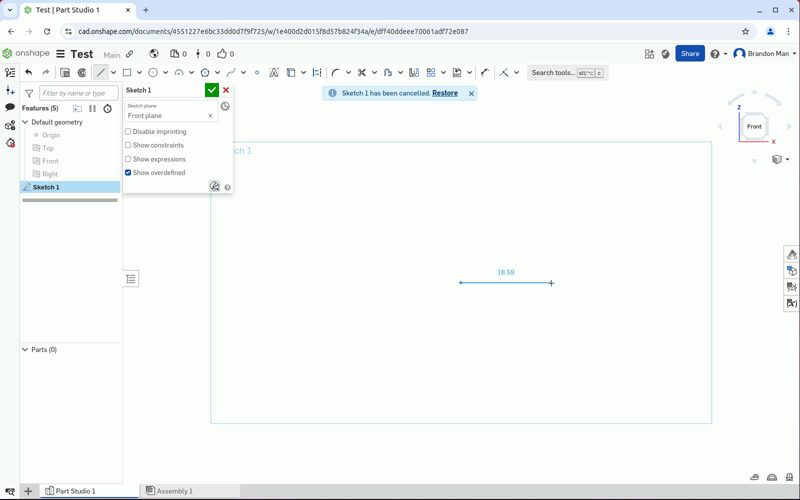
key_up(shift)
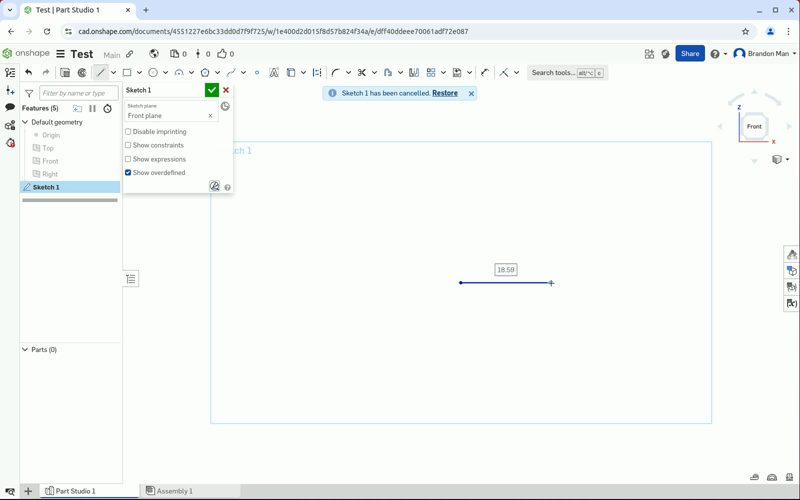
key_down(shift)
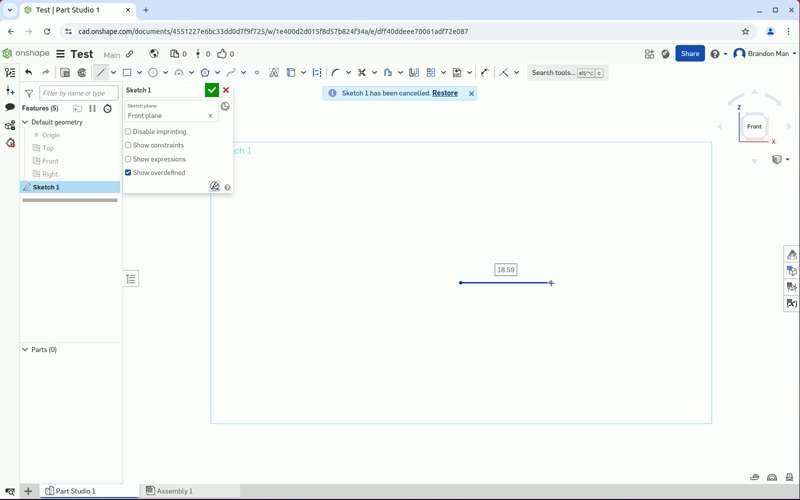
mouse_move(551, 192)
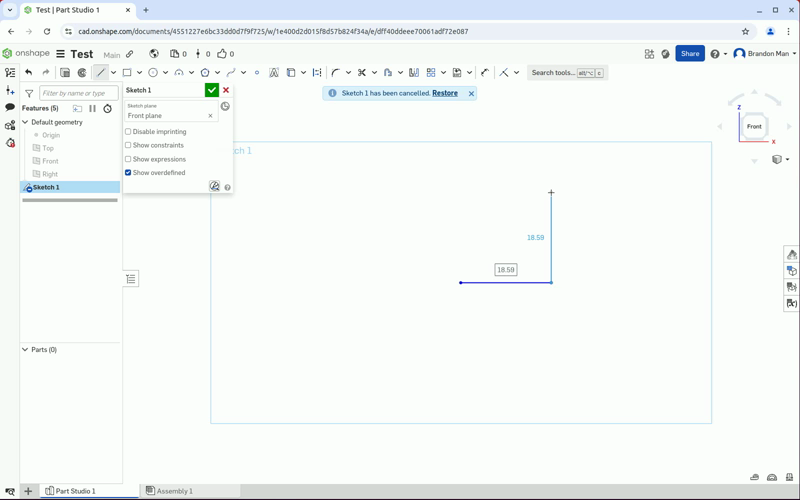
click(551, 192)
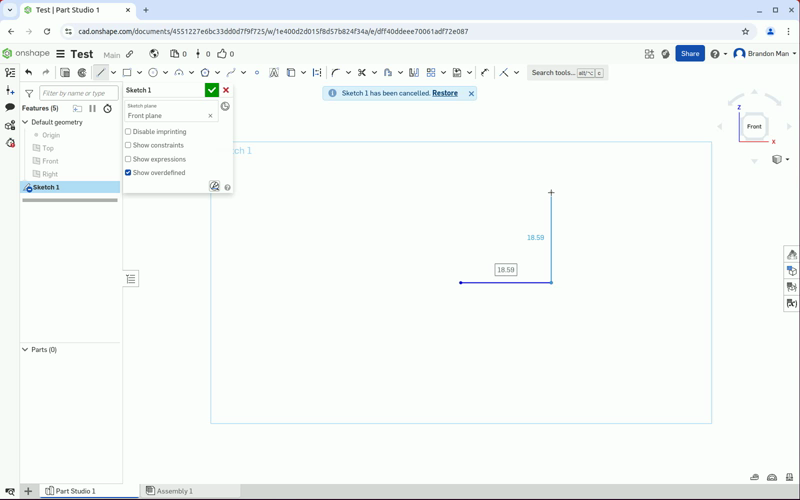
key_up(shift)
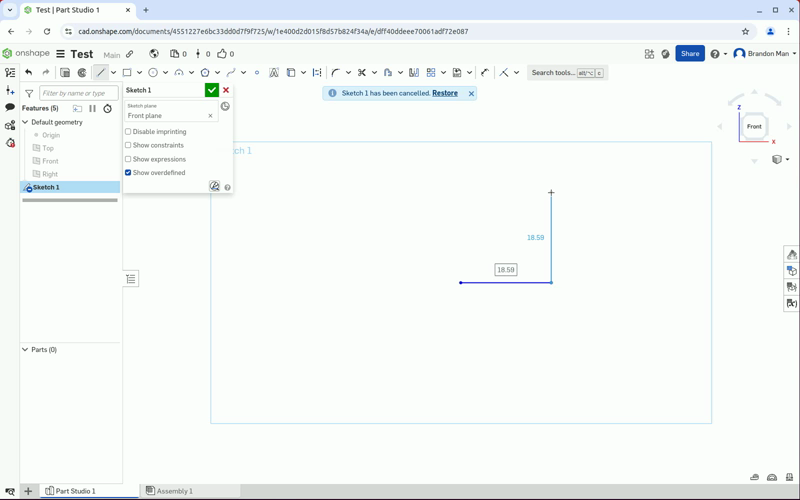
key_down(shift)
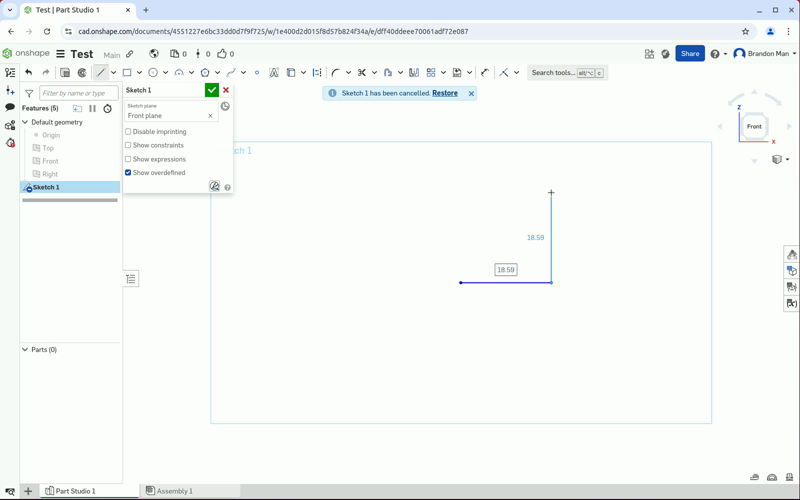
mouse_move(460, 192)
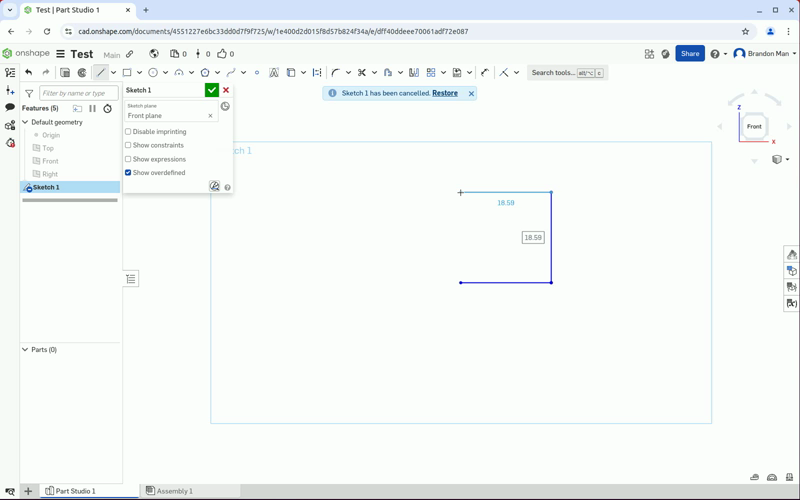
click(460, 192)
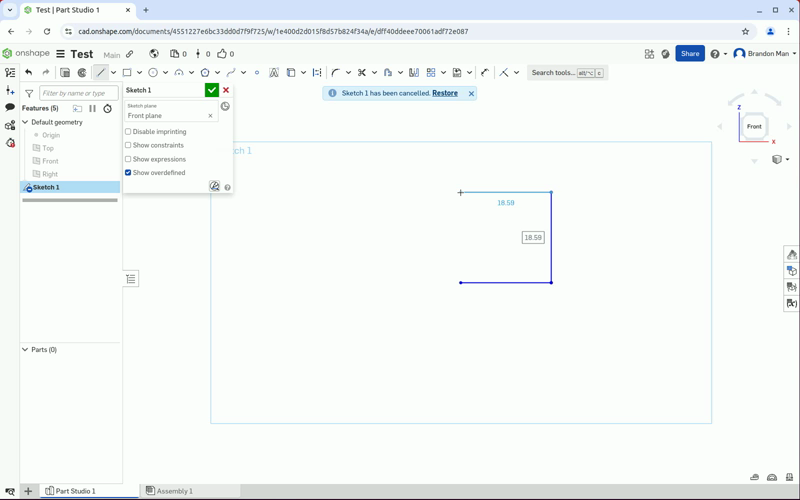
key_up(shift)
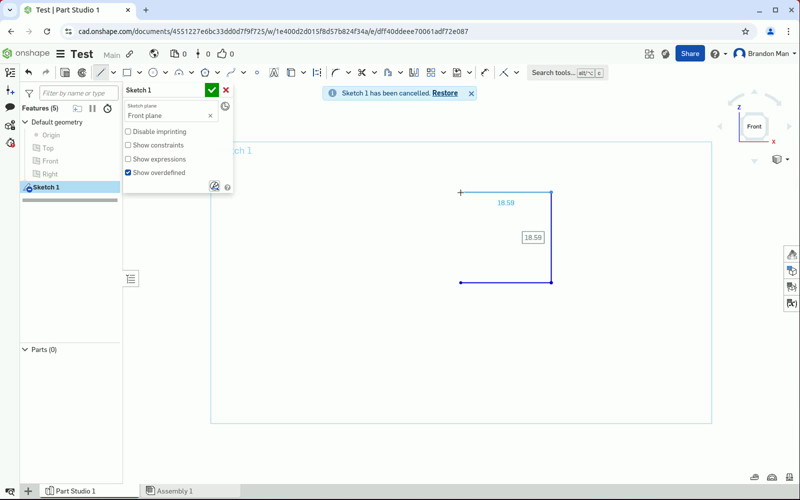
key_down(shift)
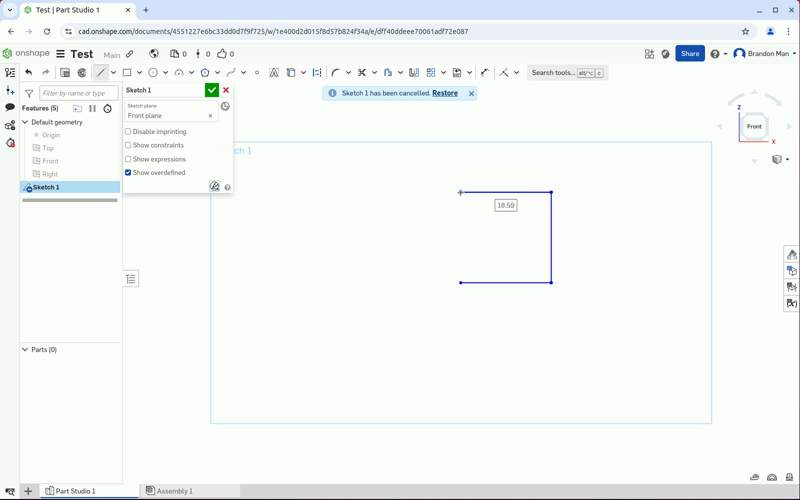
mouse_move(460, 282)
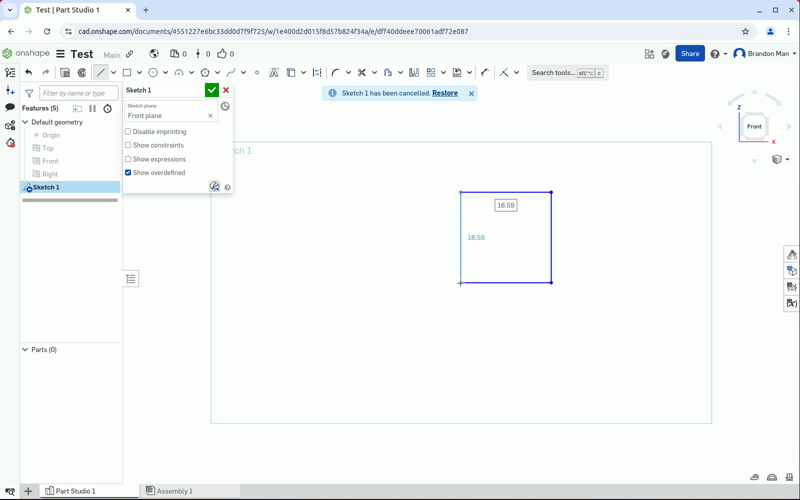
key_up(shift)
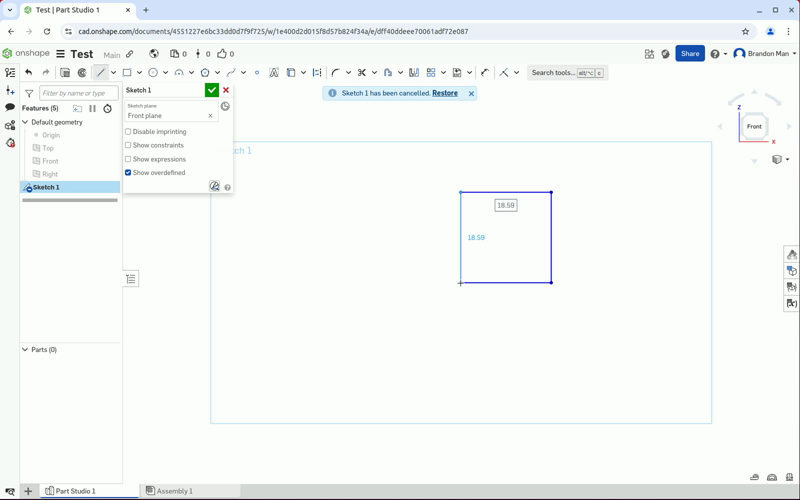
click(460, 282)
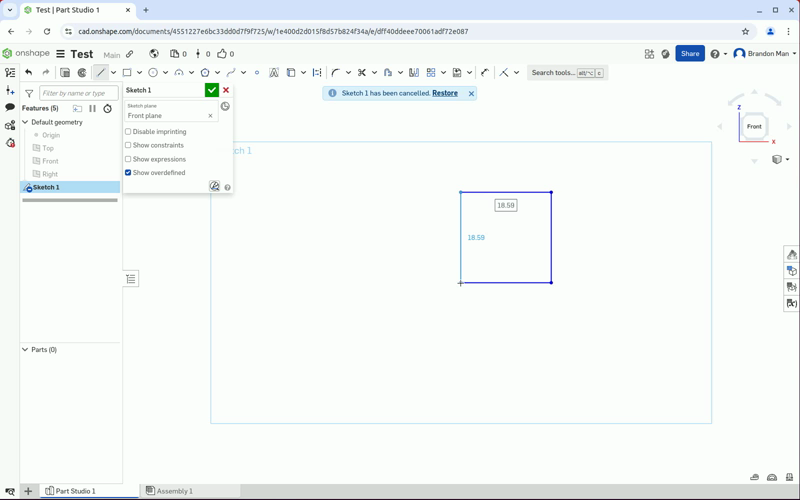
key(esc)
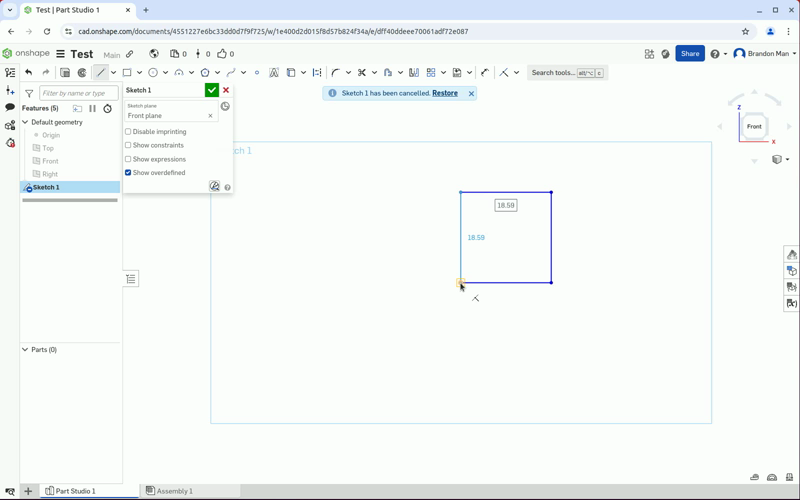
mouse_move(486, 258)
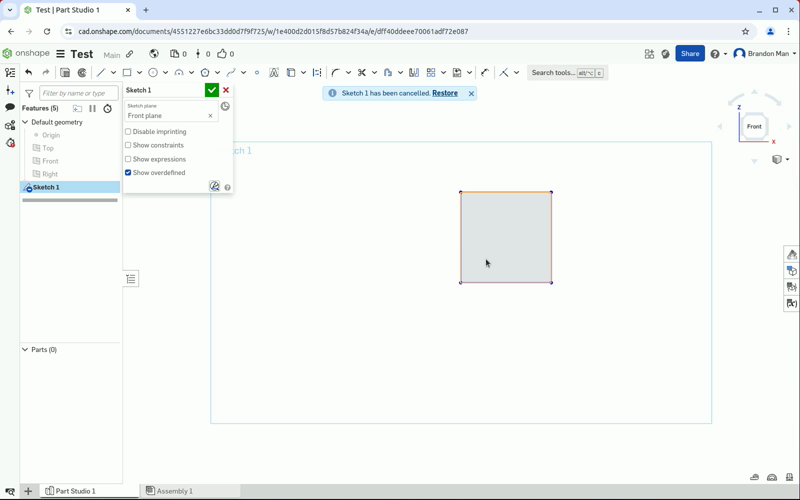
click(486, 258)
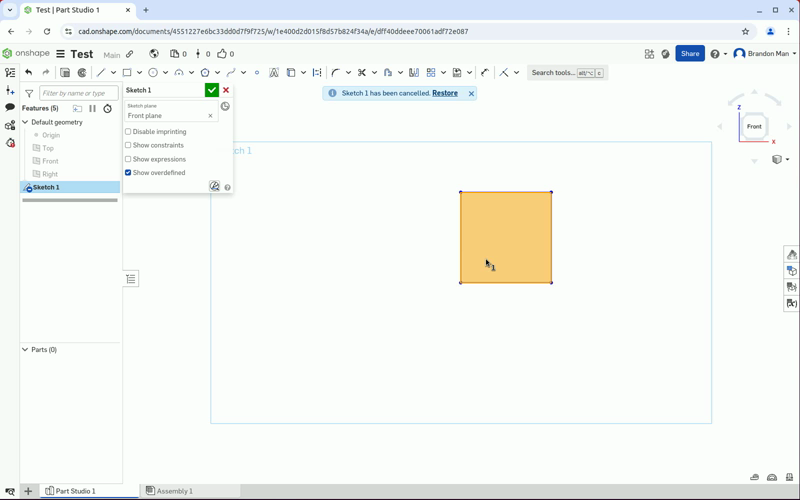
mouse_move(73, 352)
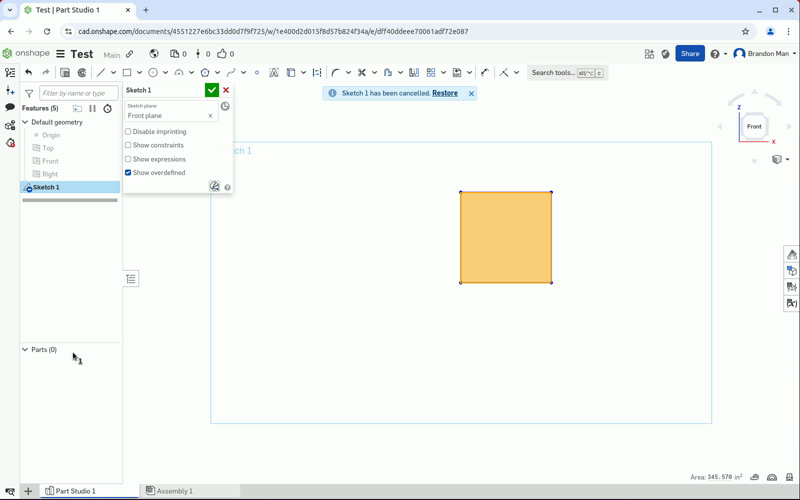
key(shift+y)
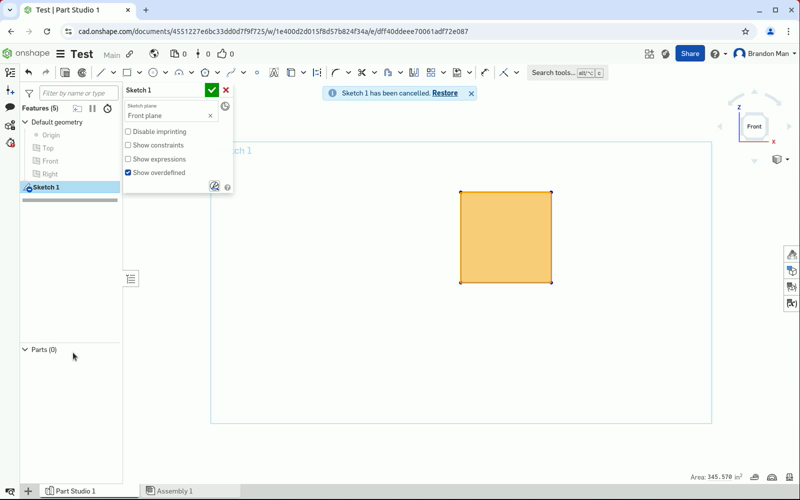
key(shift+e)
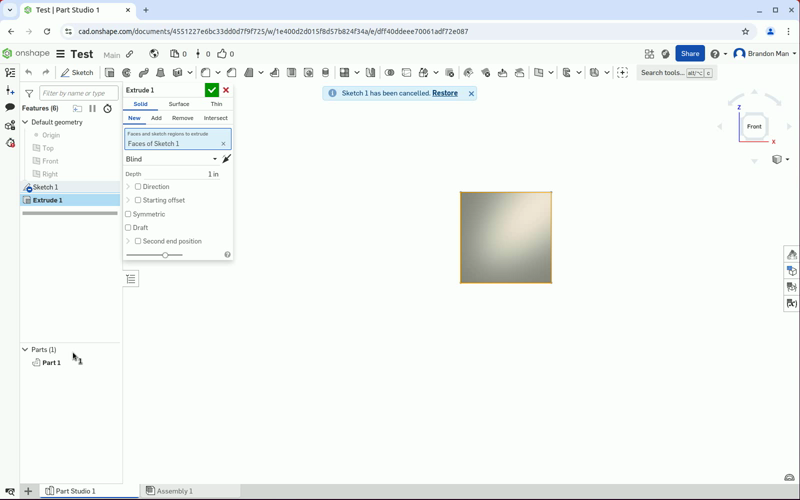
mouse_move(143, 106)
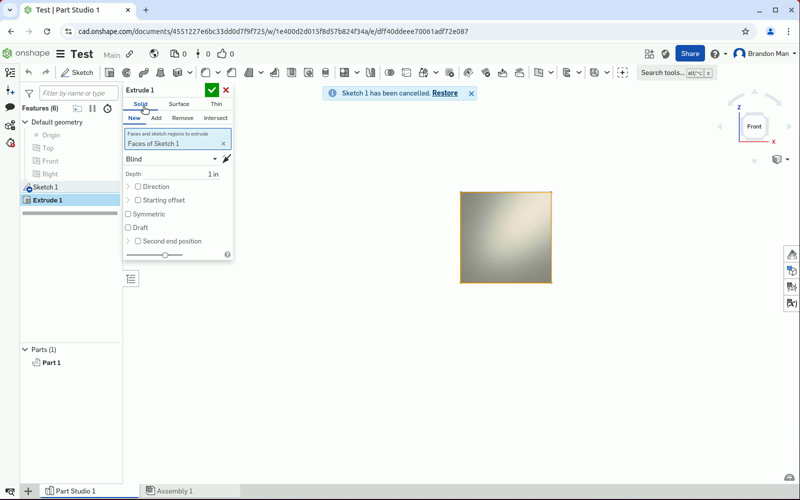
click(143, 106)
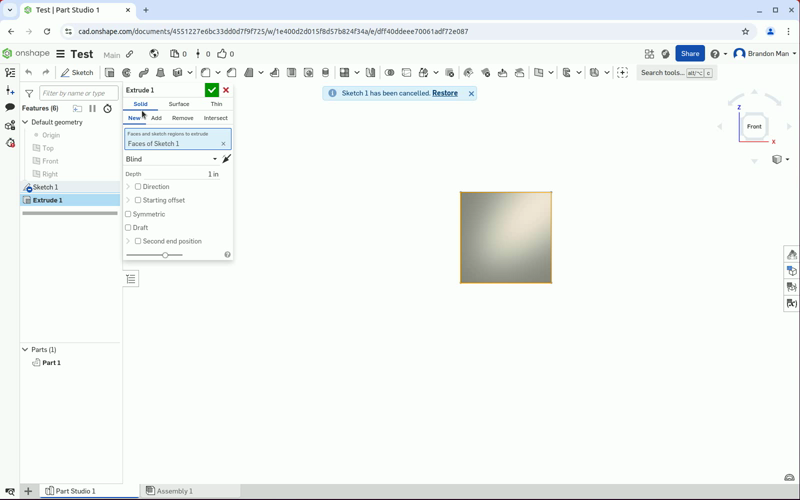
mouse_move(137, 120)
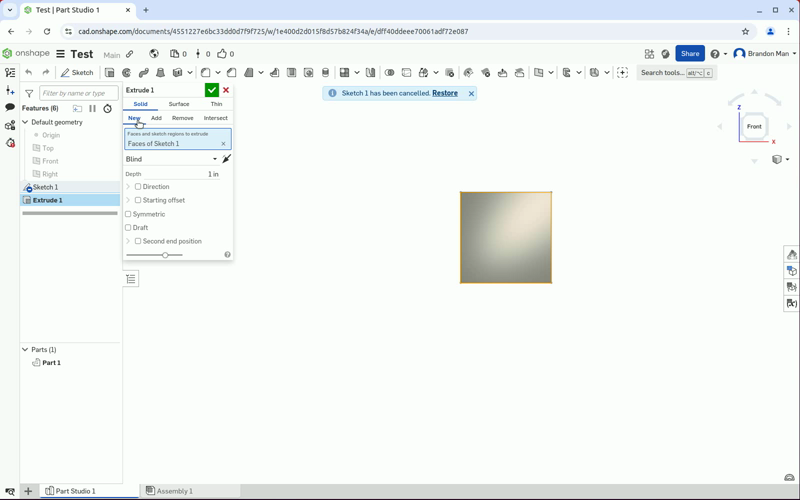
click(137, 120)
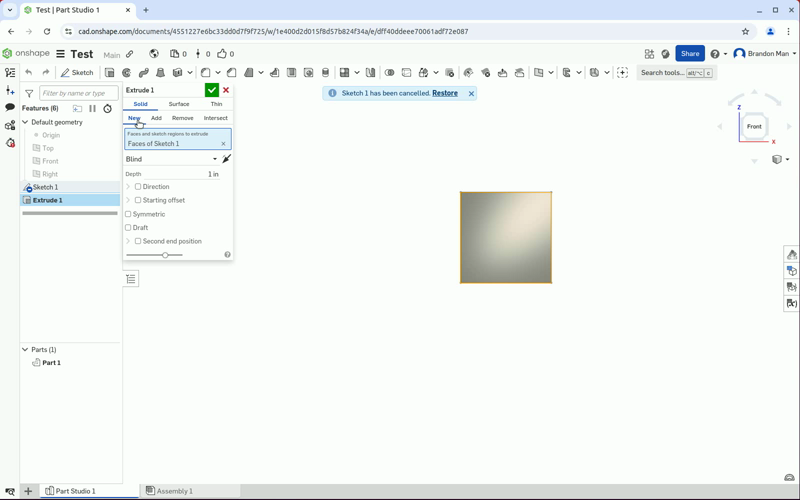
key(tab, 4)
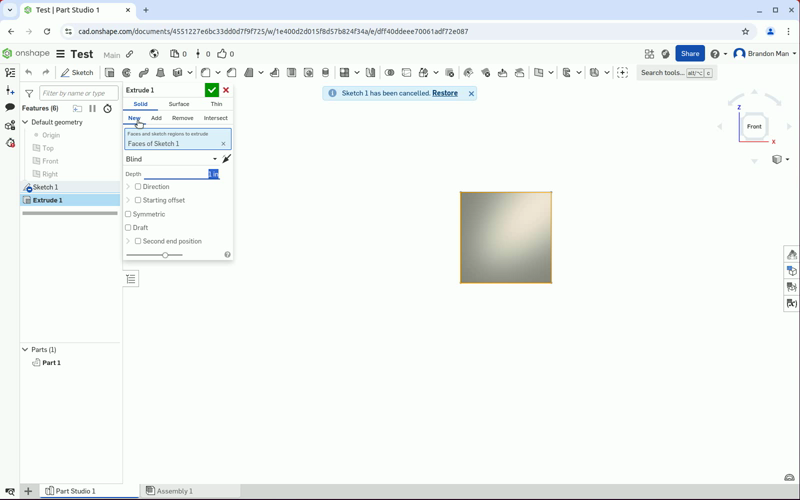
text(23.108)
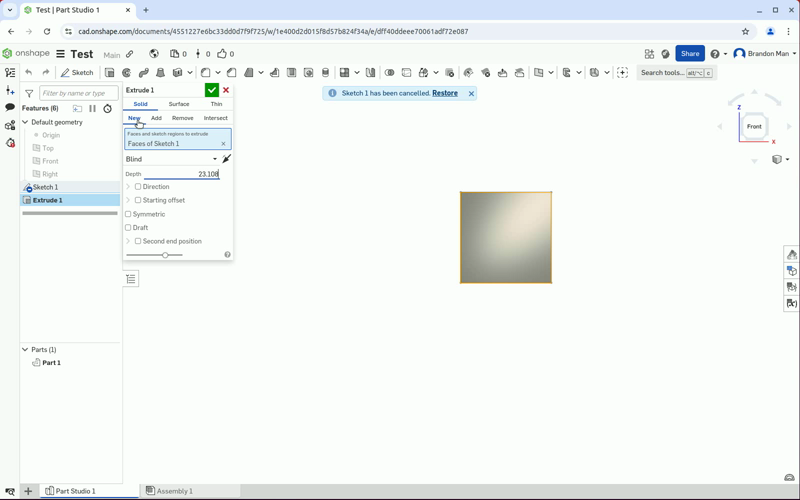
key(enter)
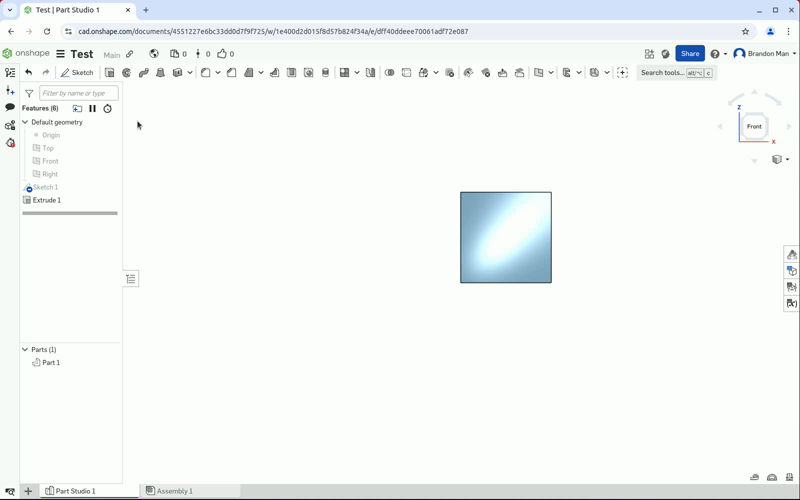
key(shift+h)
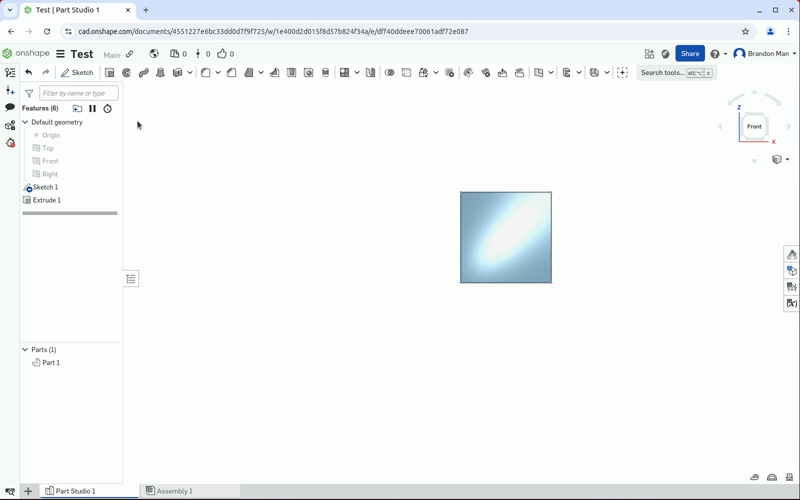
key(shift+h)
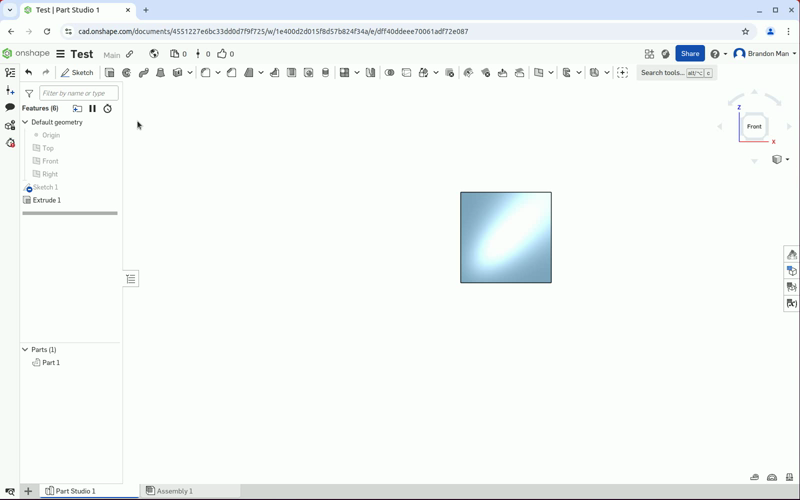
mouse_move(73, 189)
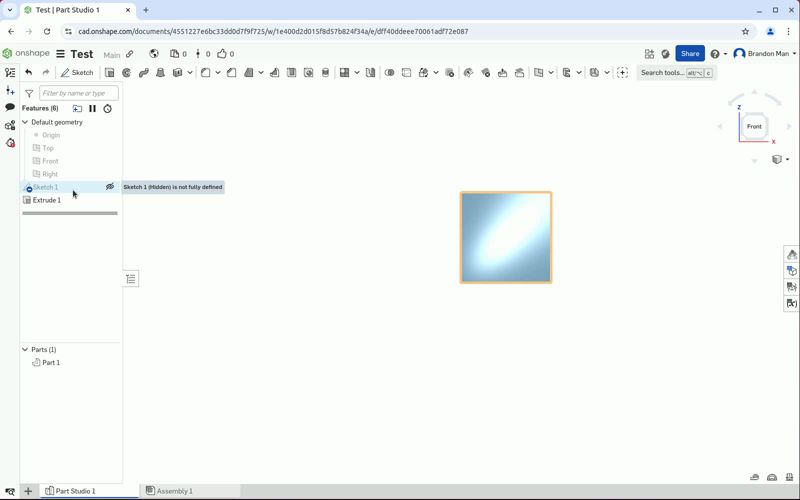
click(73, 189)
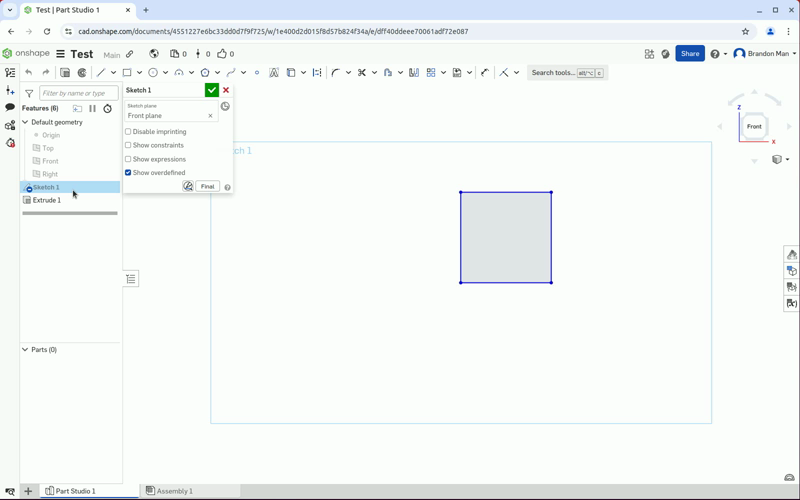
mouse_move(229, 92)
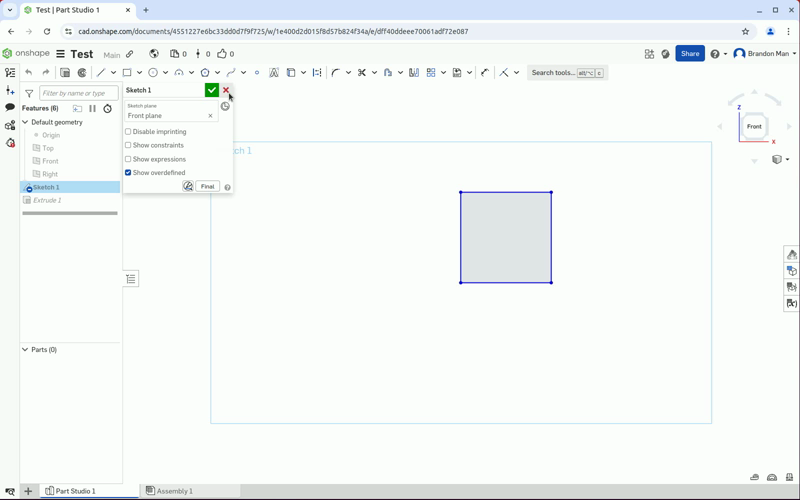
click(229, 92)
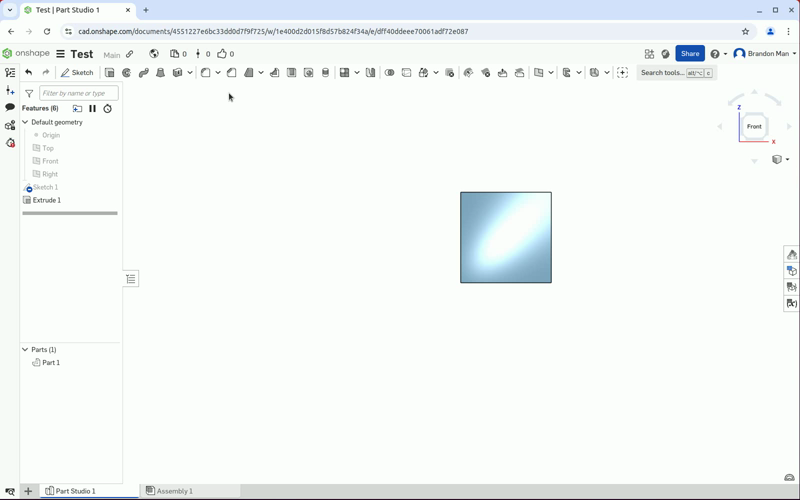
mouse_move(541, 75)
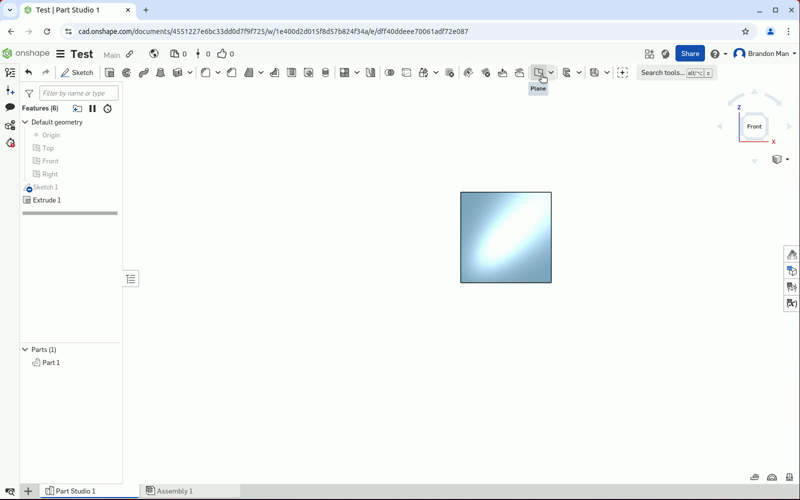
click(541, 75)
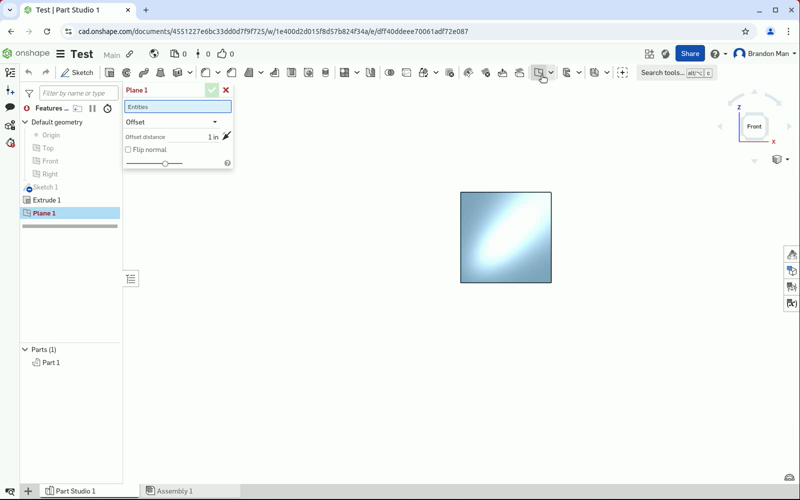
mouse_move(73, 163)
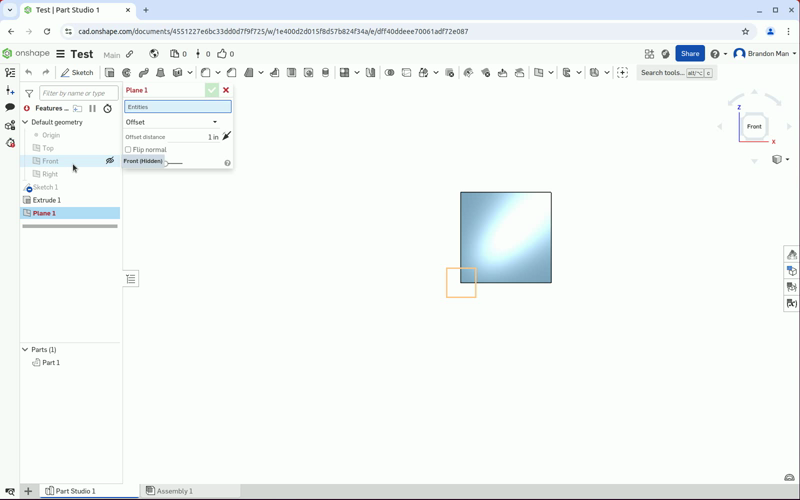
click(73, 163)
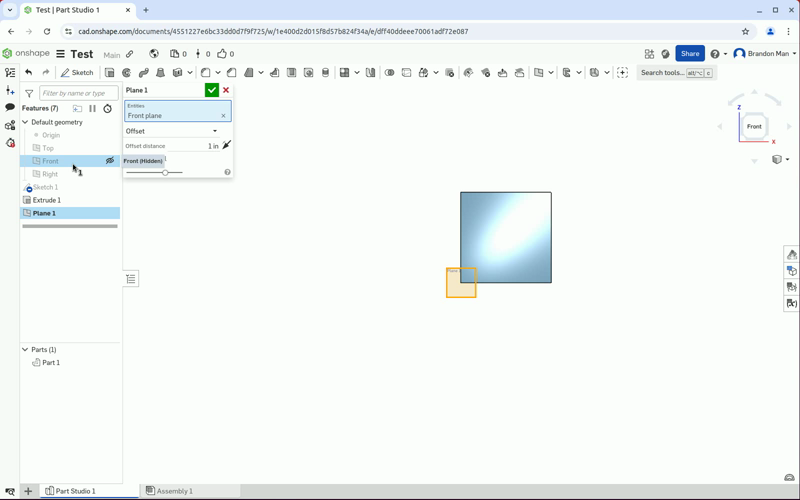
key(tab, 2)
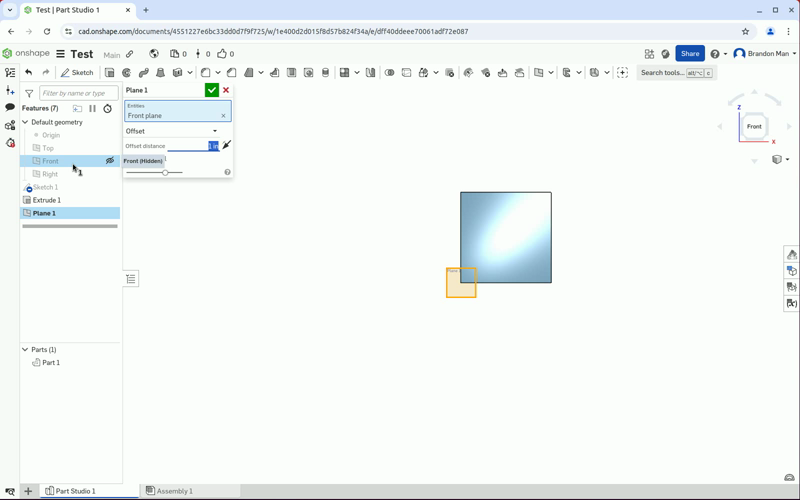
text(23.108)
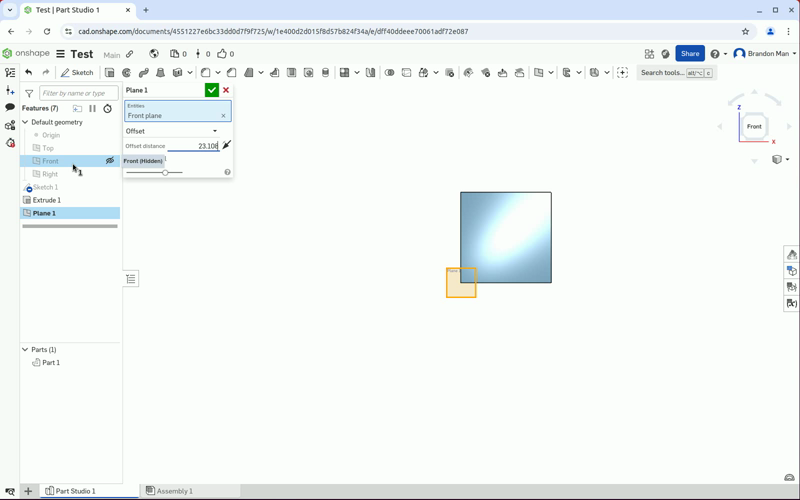
key(enter, 2)
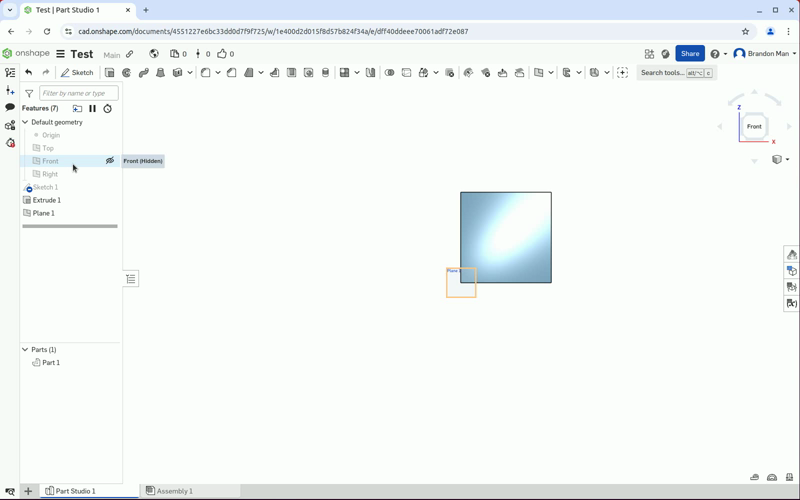
key(shift+s)
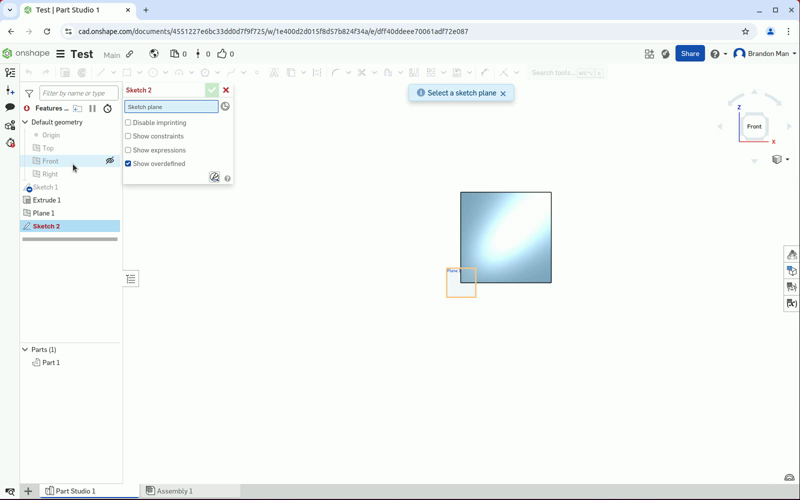
mouse_move(73, 215)
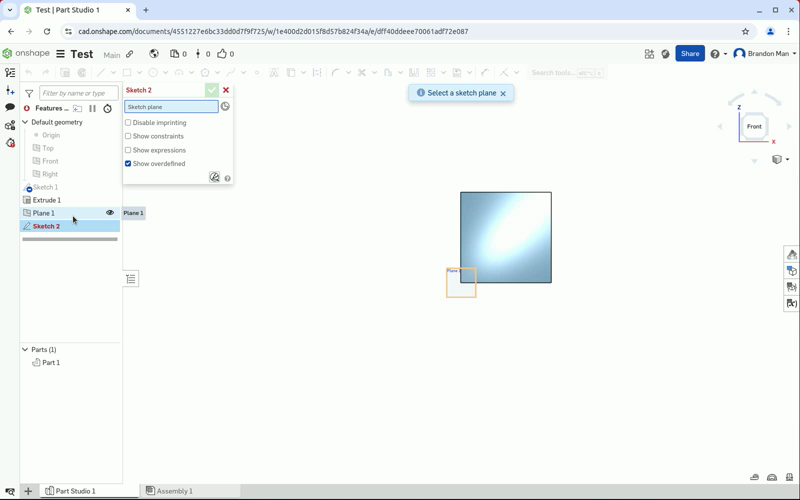
click(73, 215)
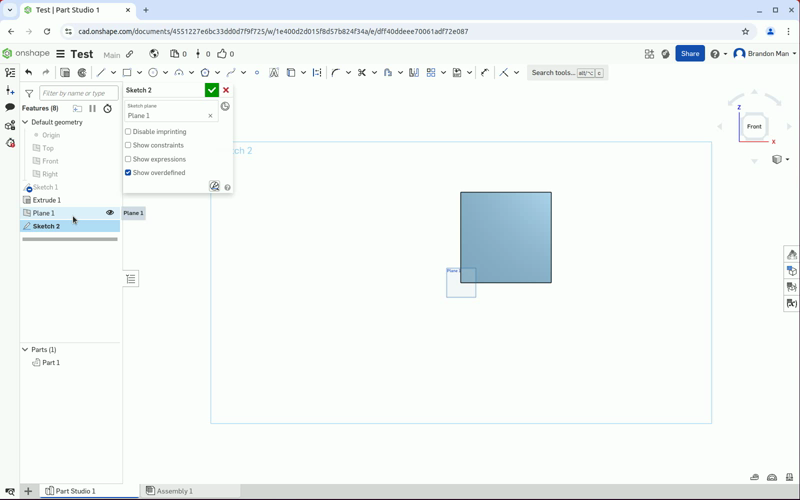
mouse_move(73, 352)
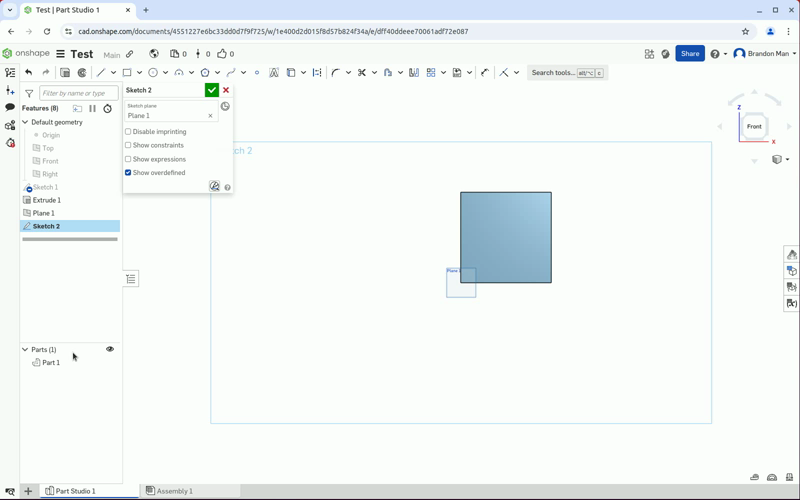
key(y)
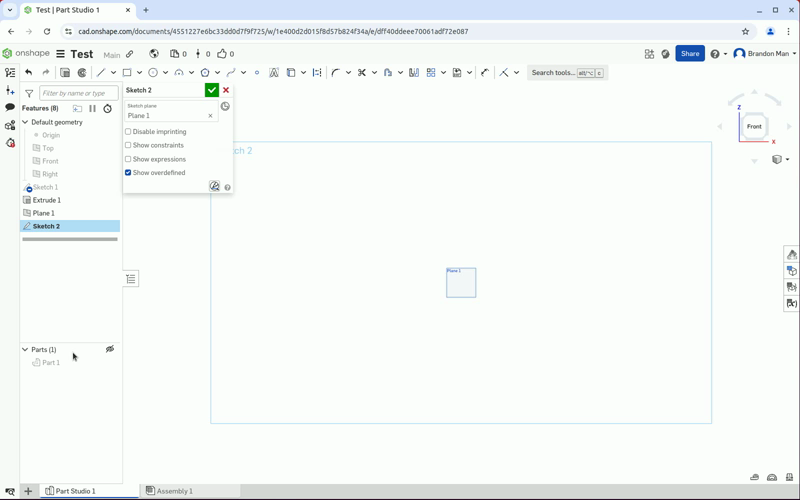
key(l)
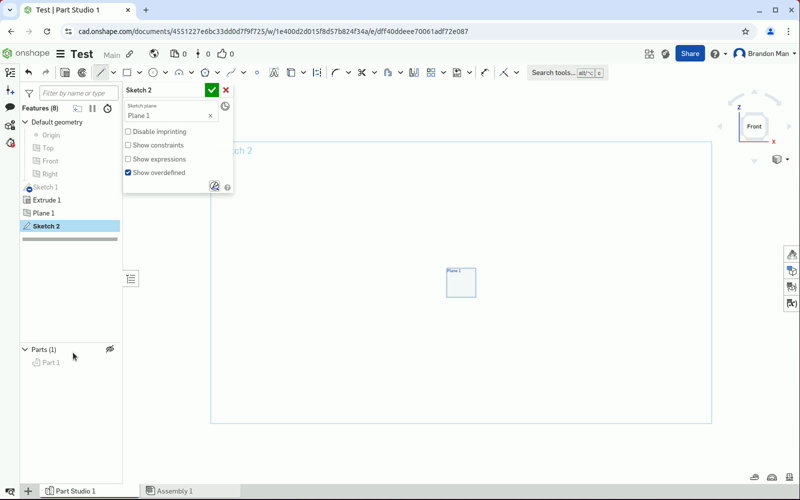
key_down(shift)
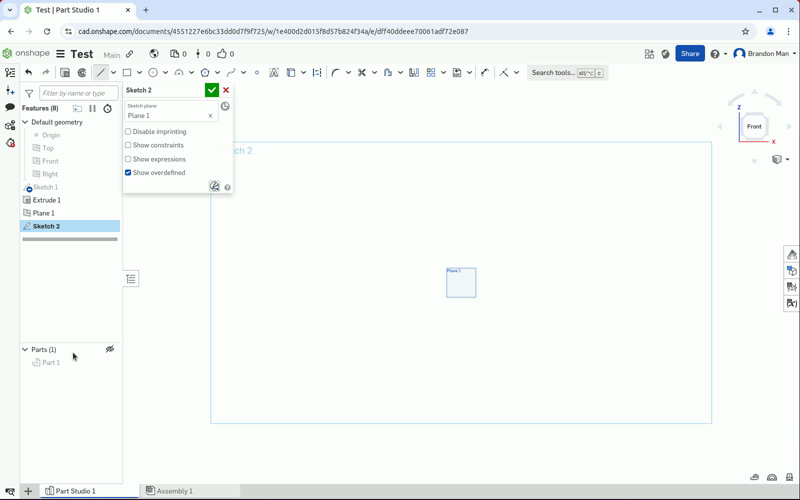
mouse_move(484, 267)
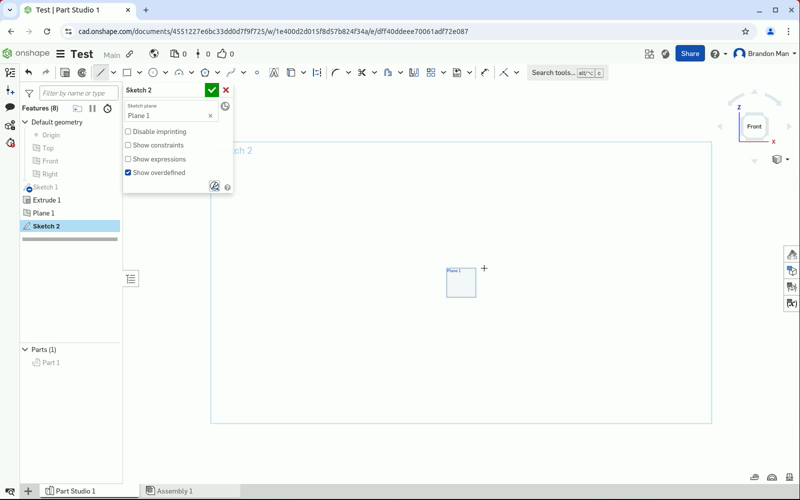
click(484, 267)
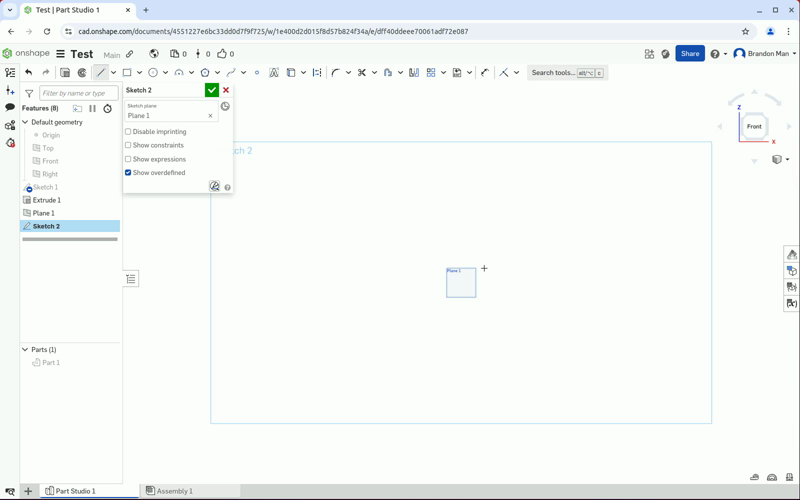
key_up(shift)
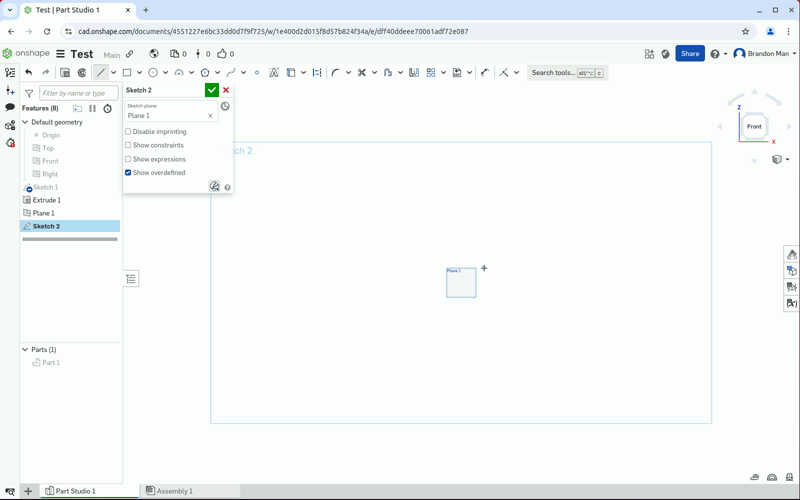
key_down(shift)
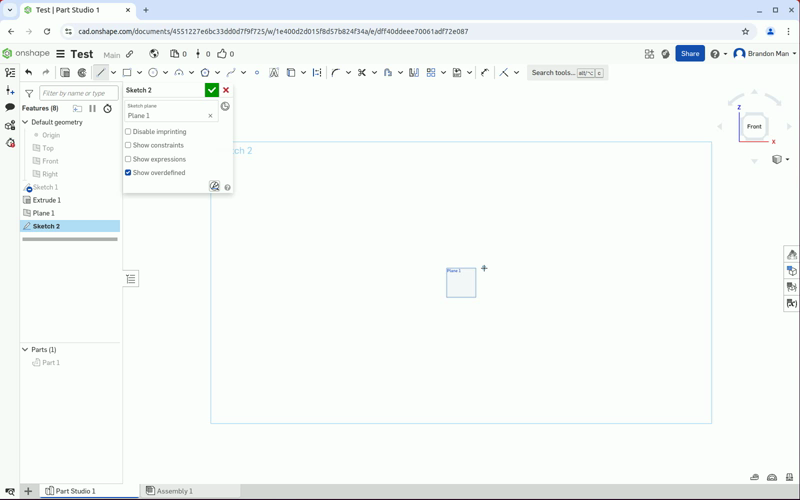
mouse_move(514, 267)
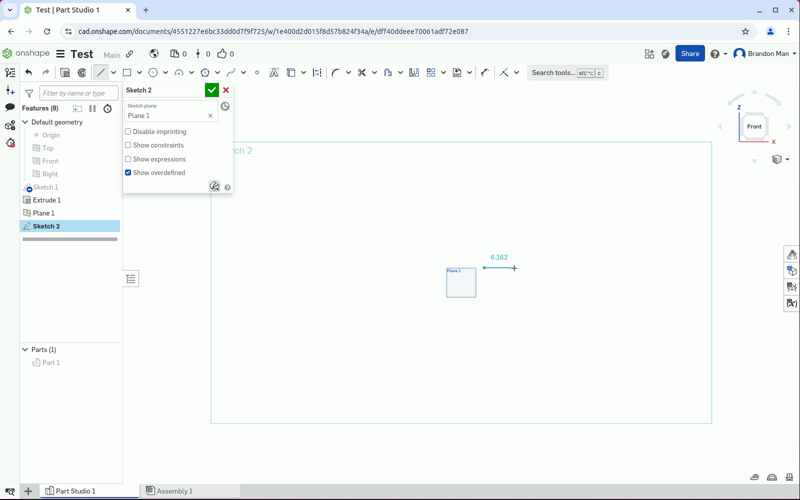
mouse_move(536, 267)
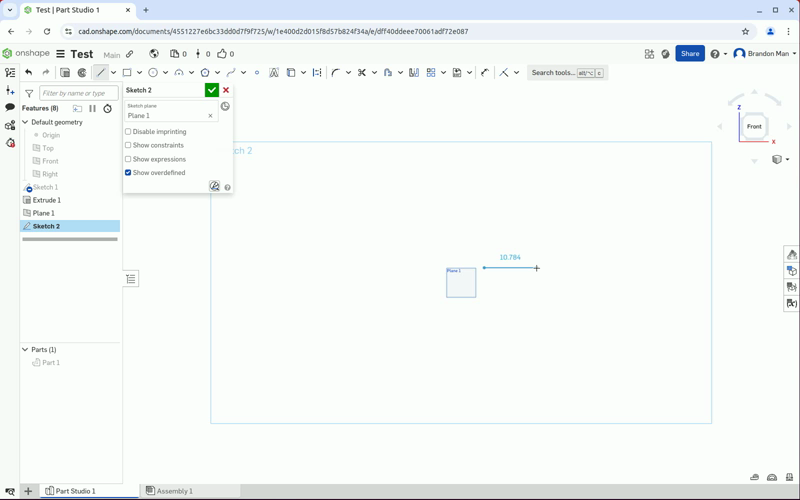
click(536, 267)
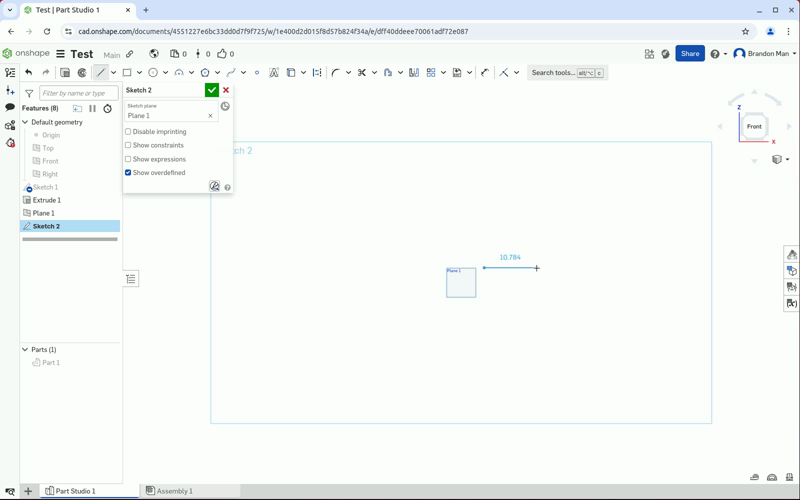
key_up(shift)
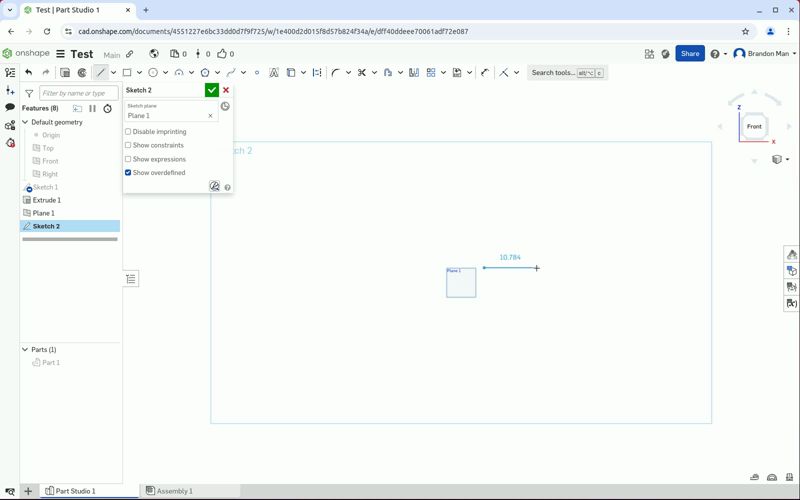
key_down(shift)
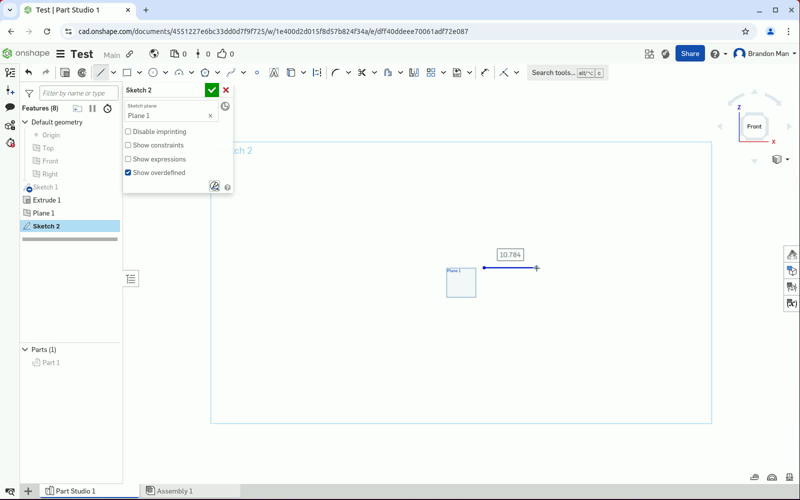
mouse_move(536, 206)
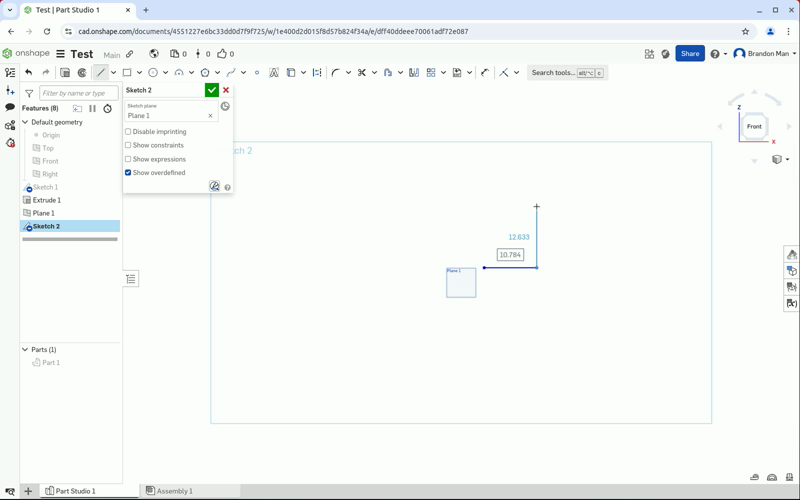
click(536, 206)
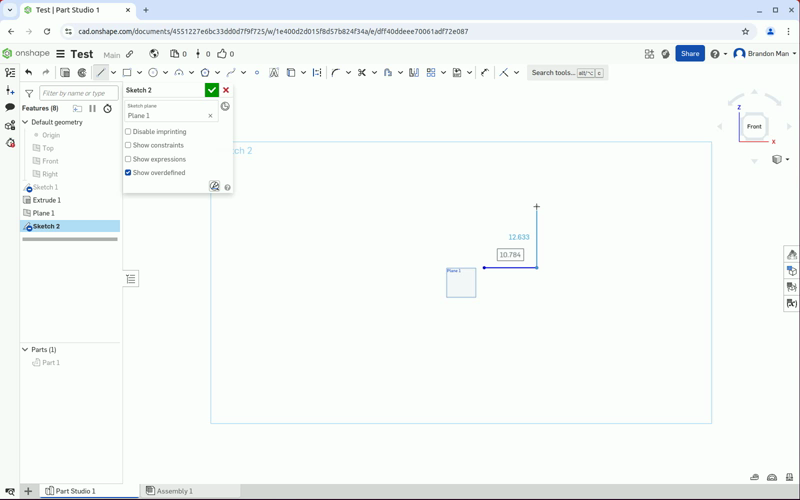
key_up(shift)
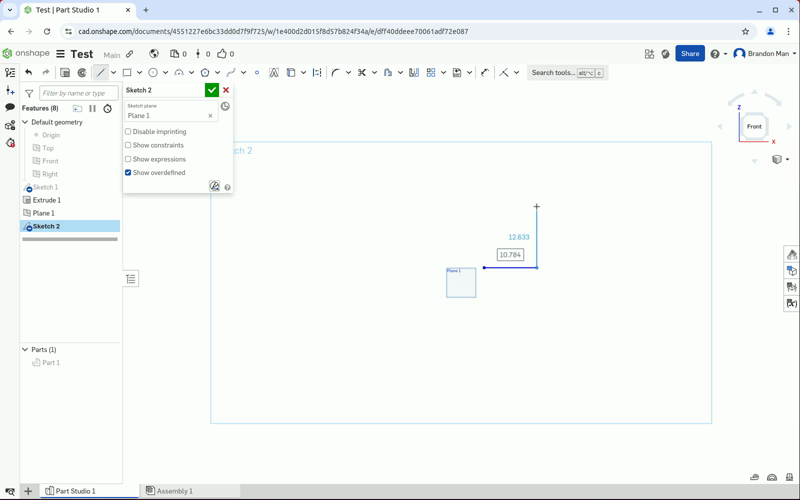
key_down(shift)
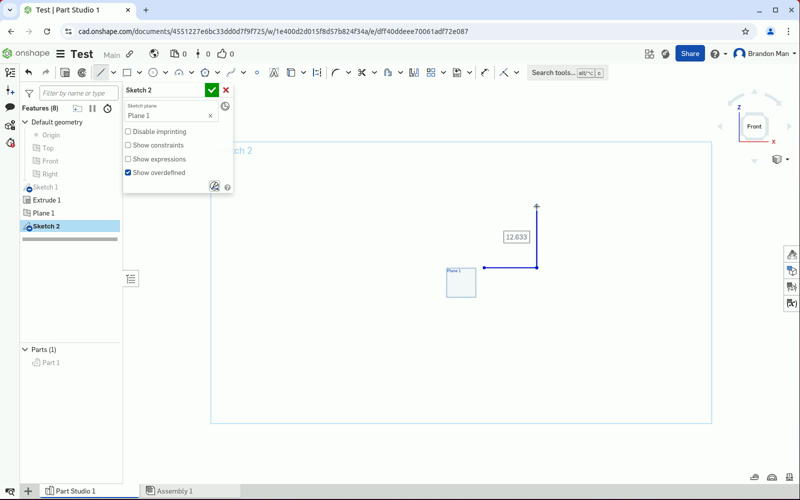
mouse_move(566, 206)
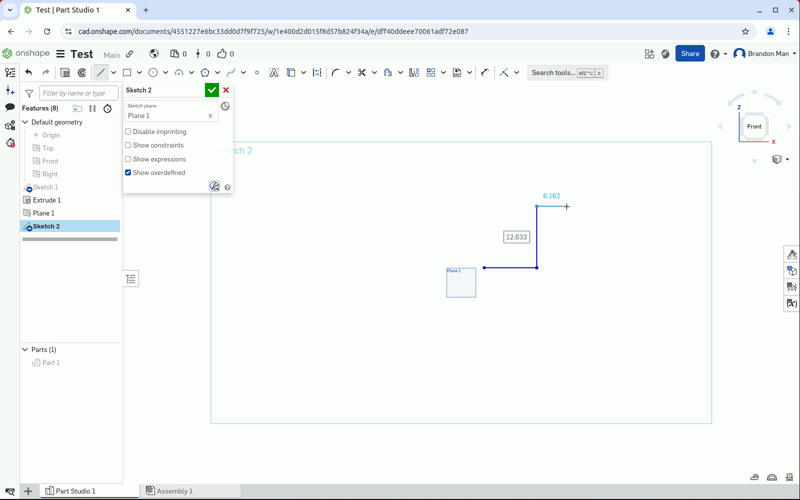
mouse_move(484, 206)
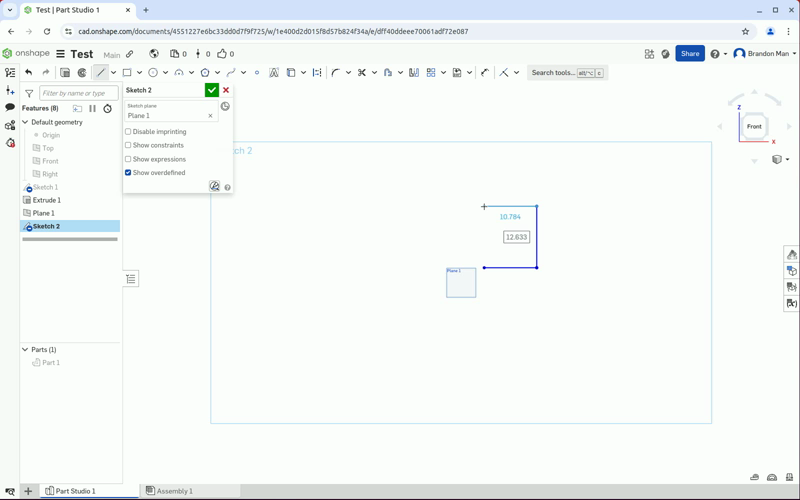
click(484, 206)
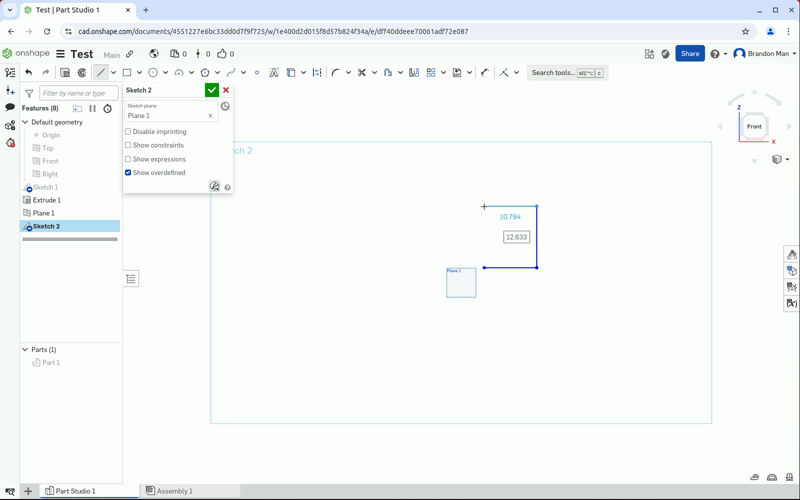
key_up(shift)
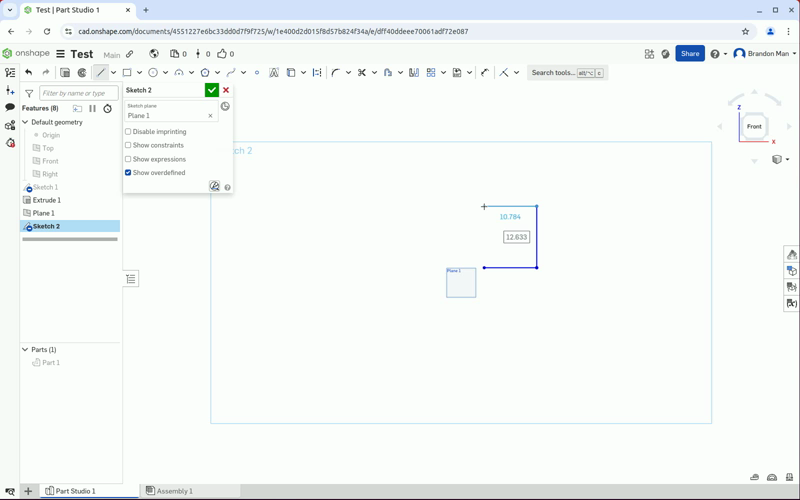
key_down(shift)
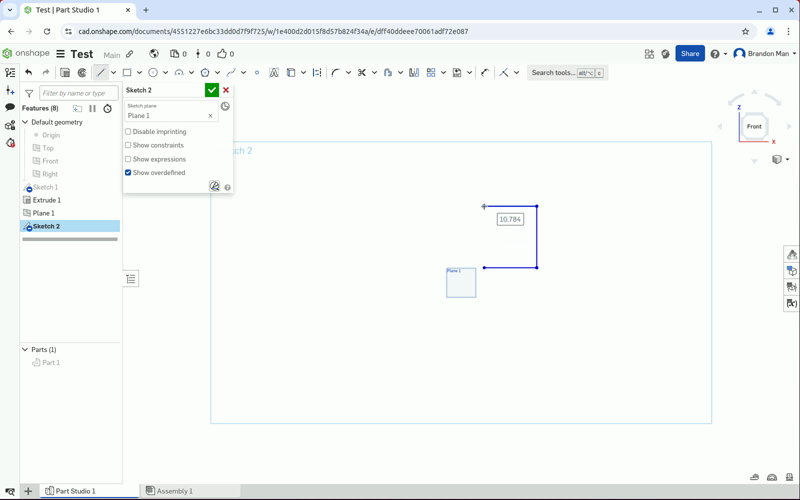
mouse_move(484, 267)
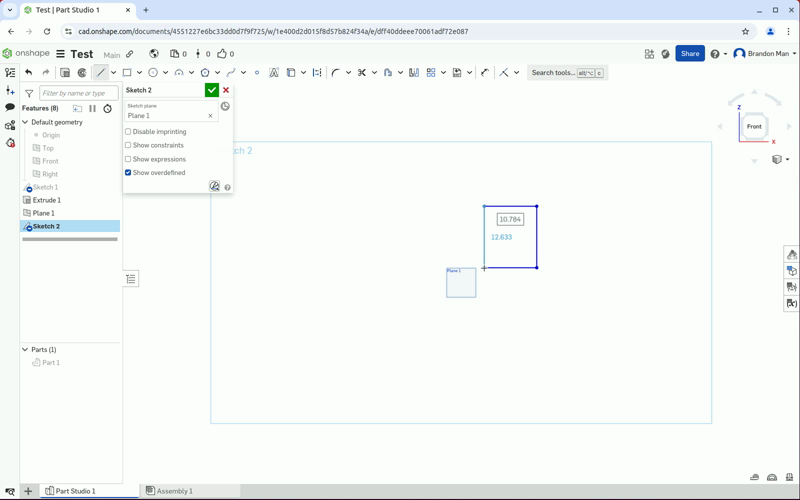
key_up(shift)
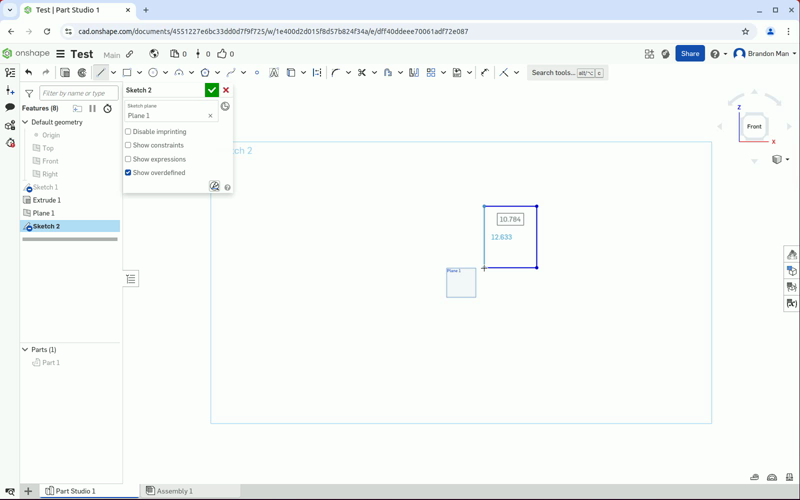
click(484, 267)
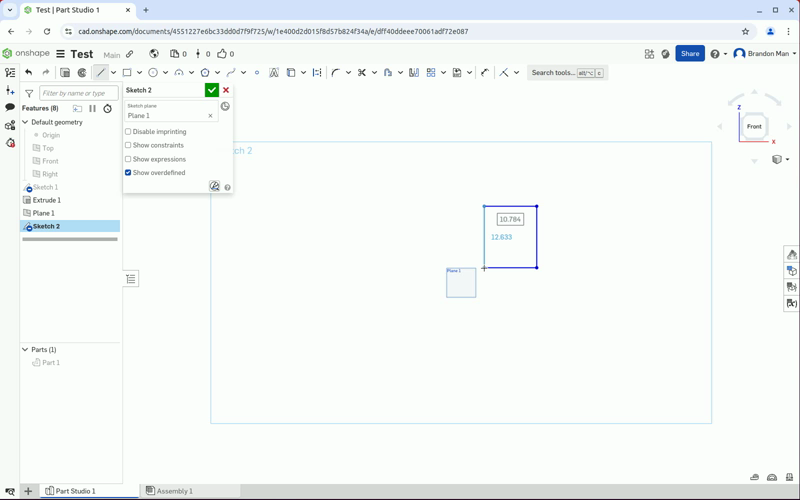
key(esc)
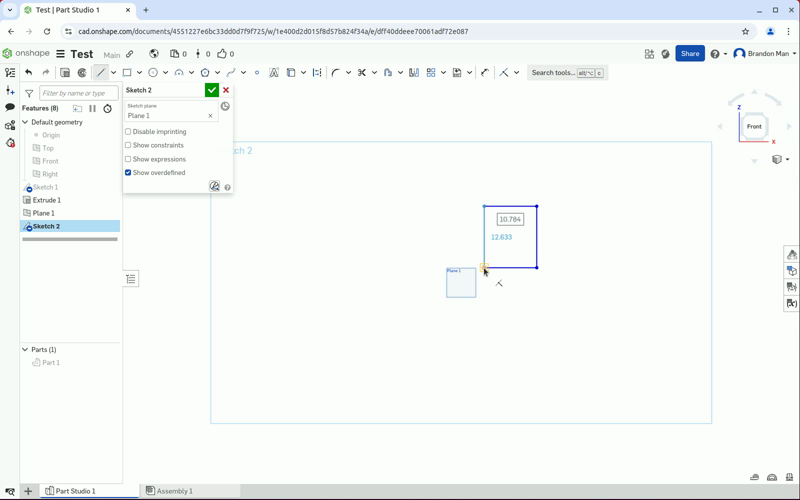
mouse_move(510, 234)
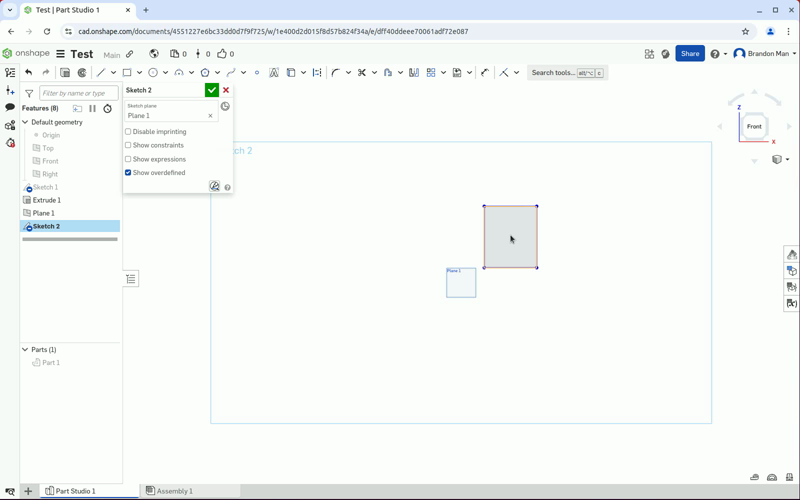
click(510, 234)
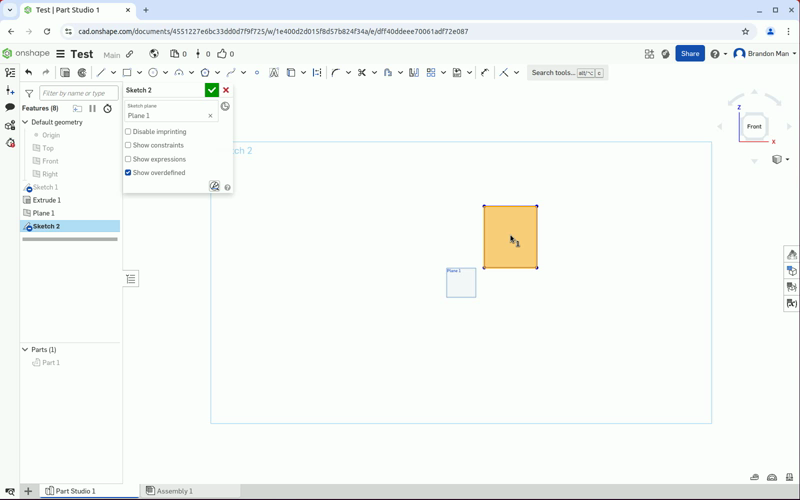
mouse_move(73, 352)
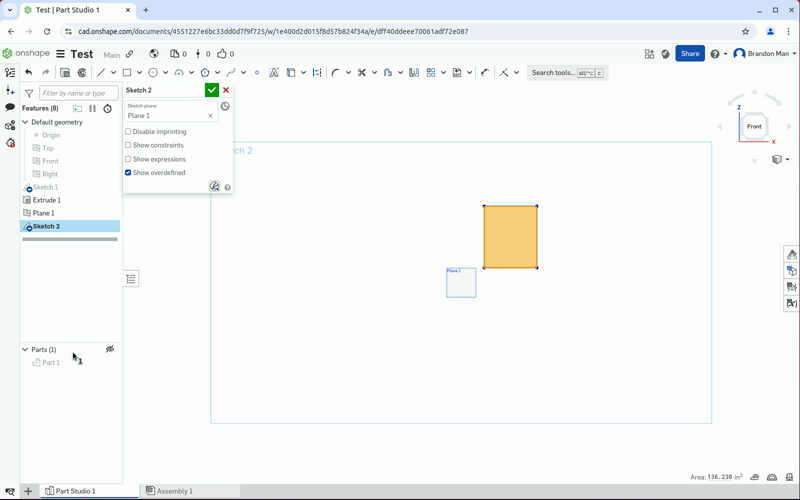
key(shift+y)
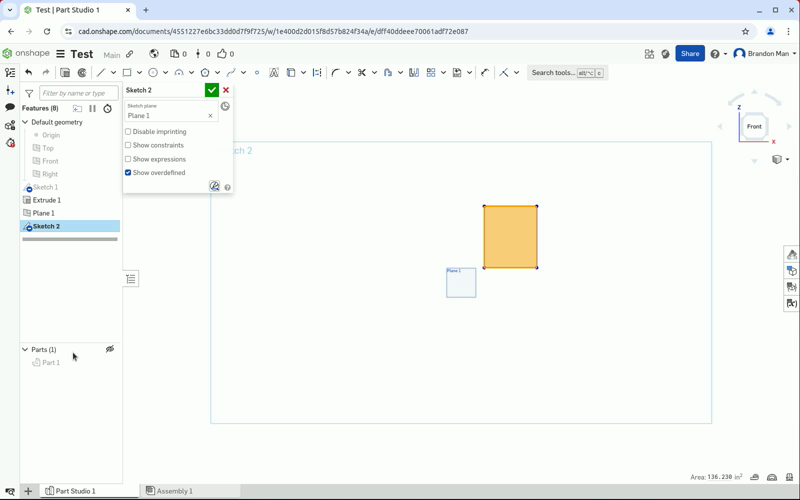
key(shift+e)
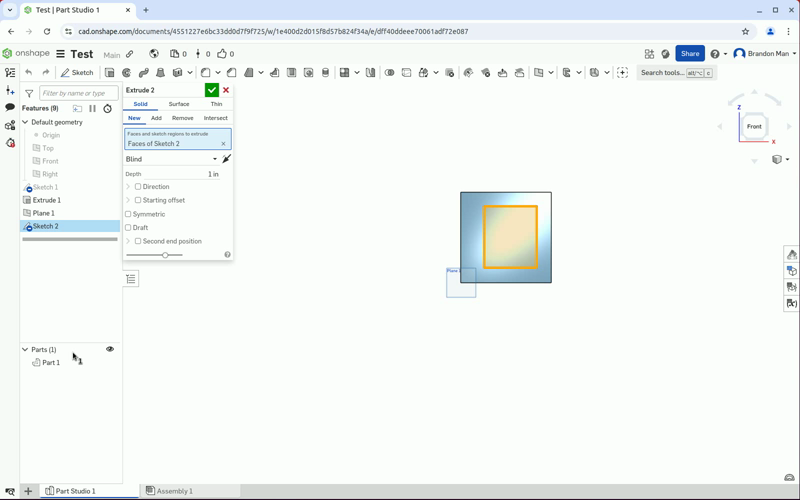
mouse_move(143, 106)
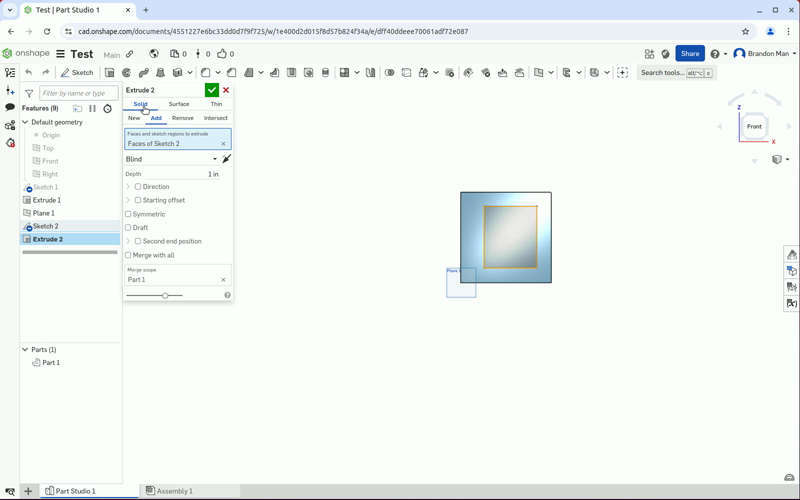
click(143, 106)
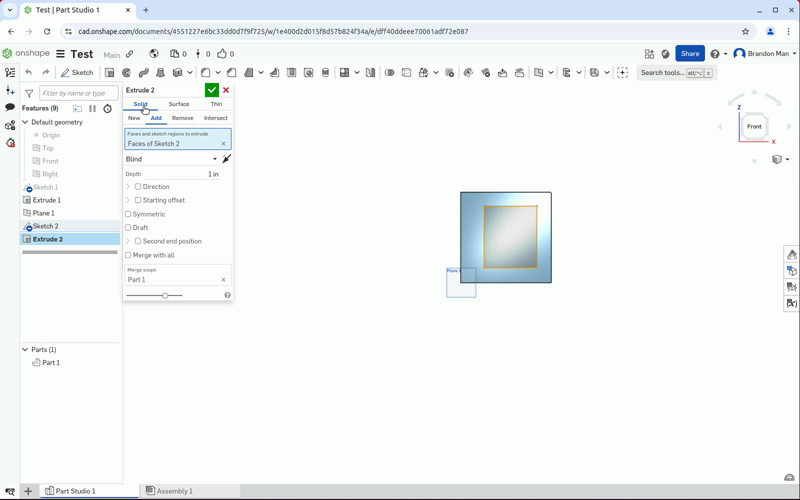
mouse_move(186, 120)
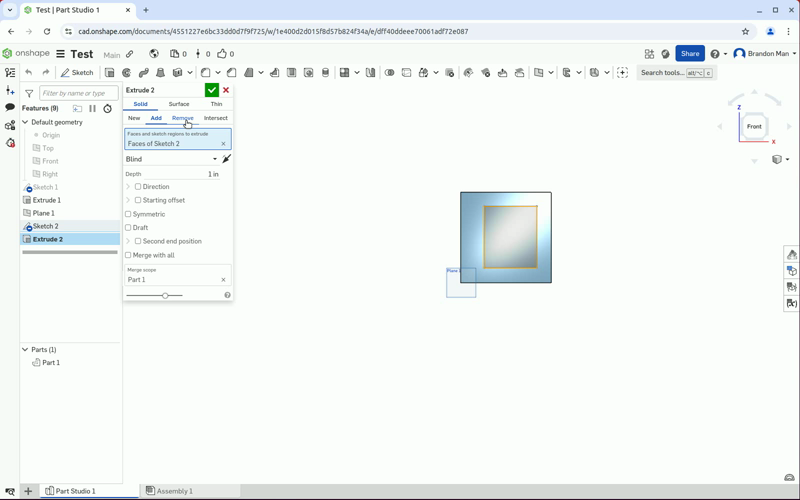
click(186, 120)
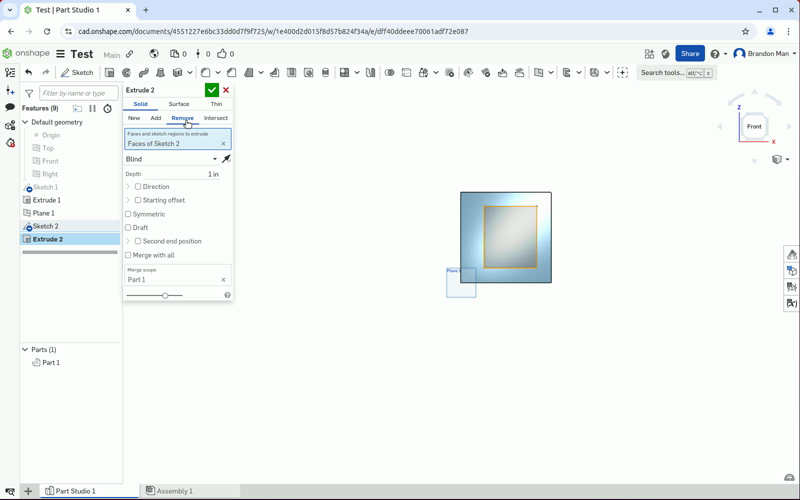
key(tab, 4)
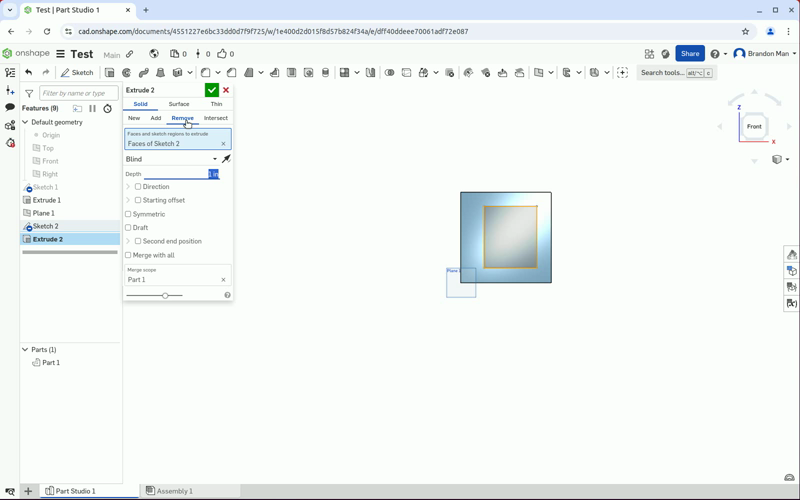
text(18.053)
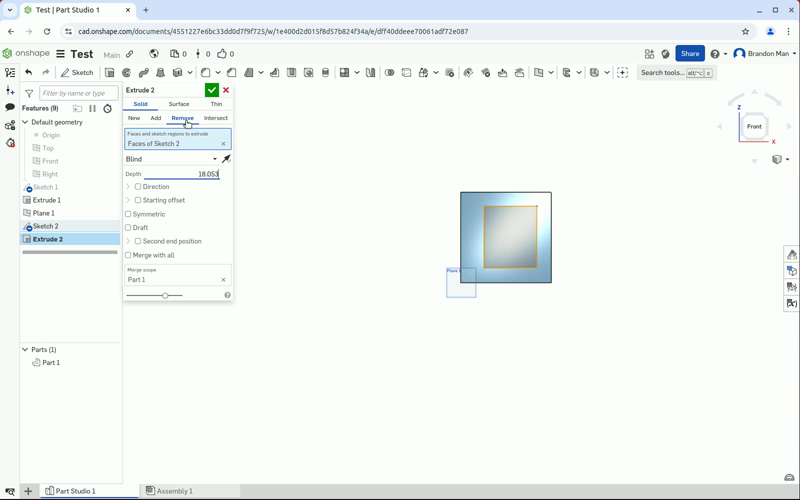
key(tab, 6)
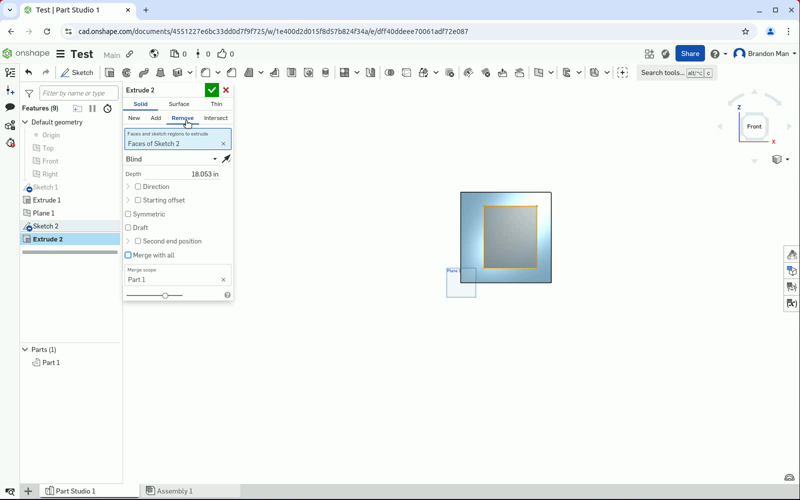
key(space)
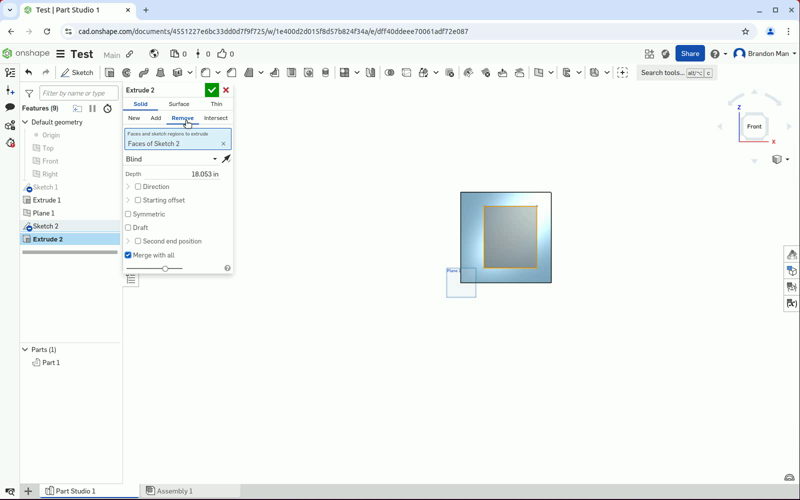
key(enter)
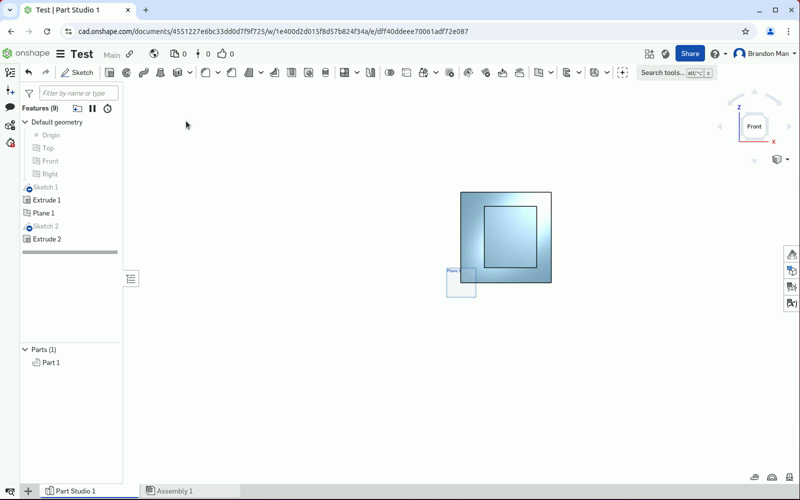
key(shift+h)
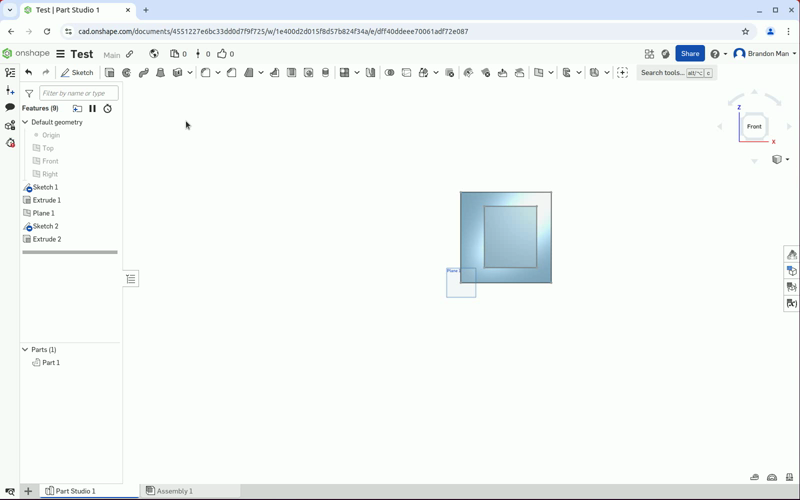
key(shift+h)
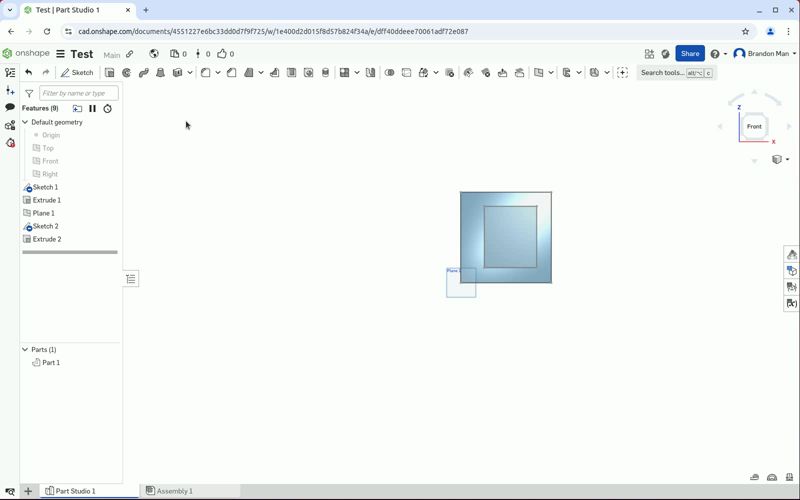
key(shift+7)
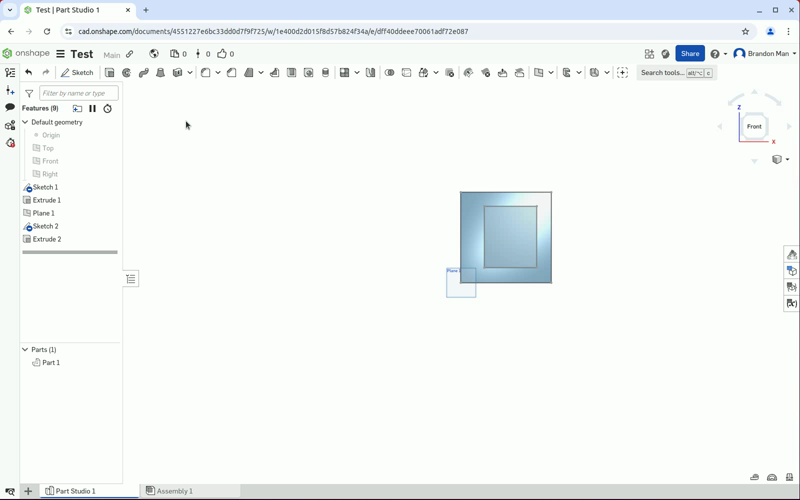
key(left, 2)
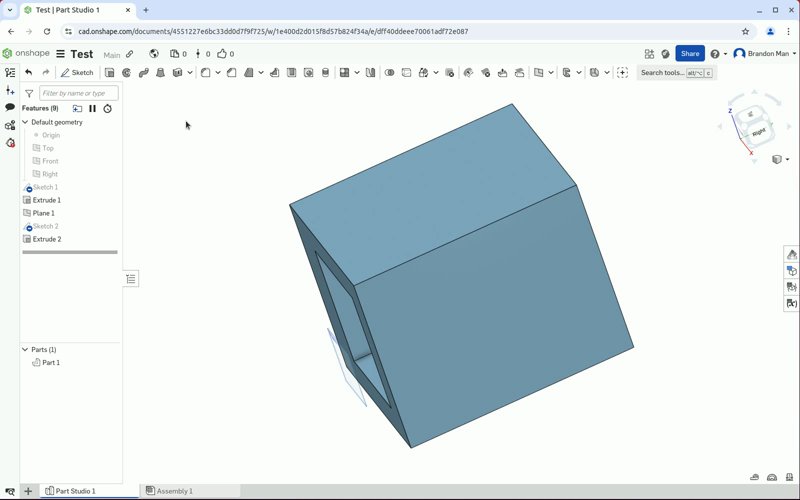
key(down, 2)
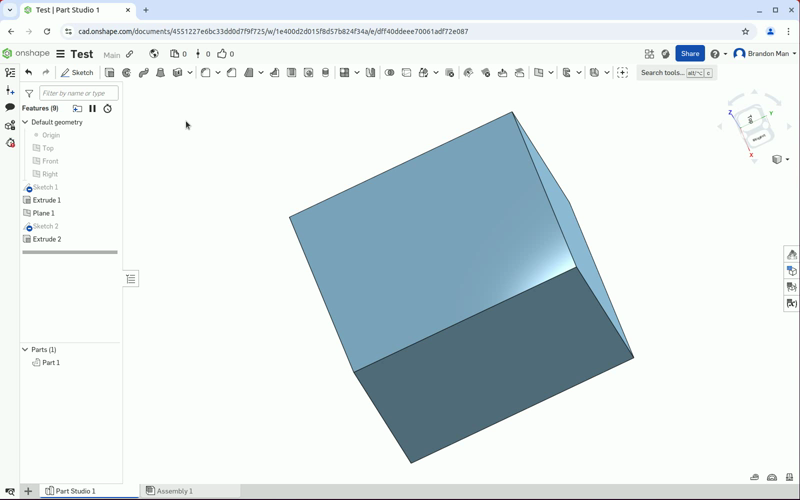
key(up, 2)
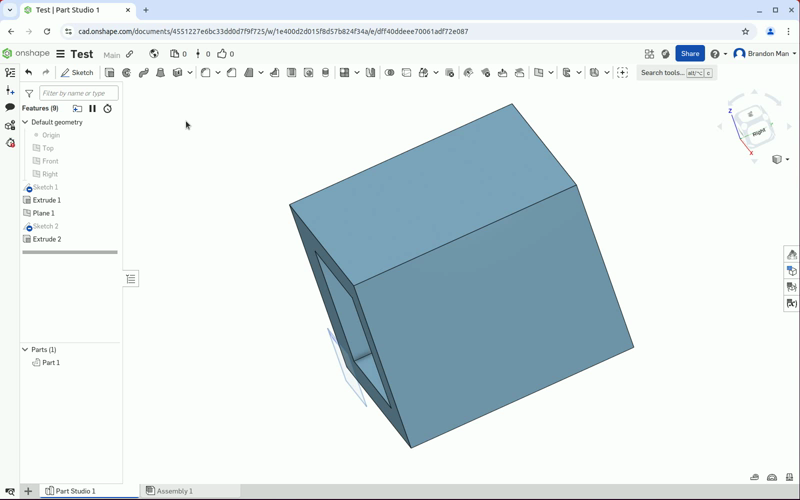
key(right, 2)
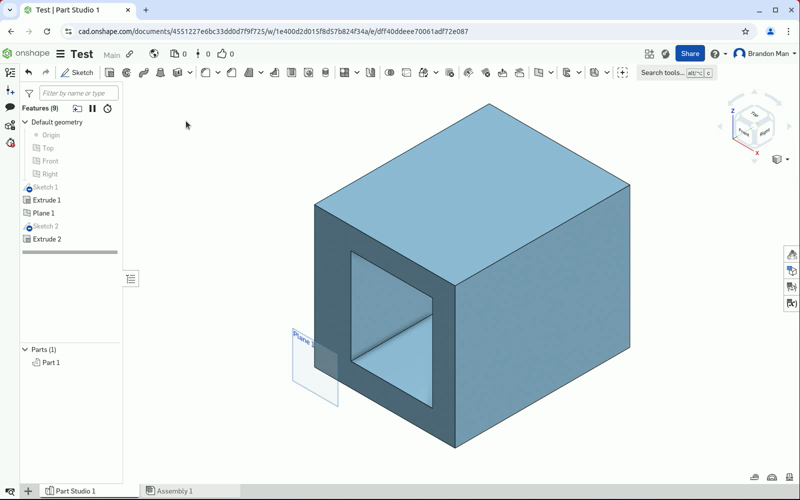
mouse_move(73, 189)
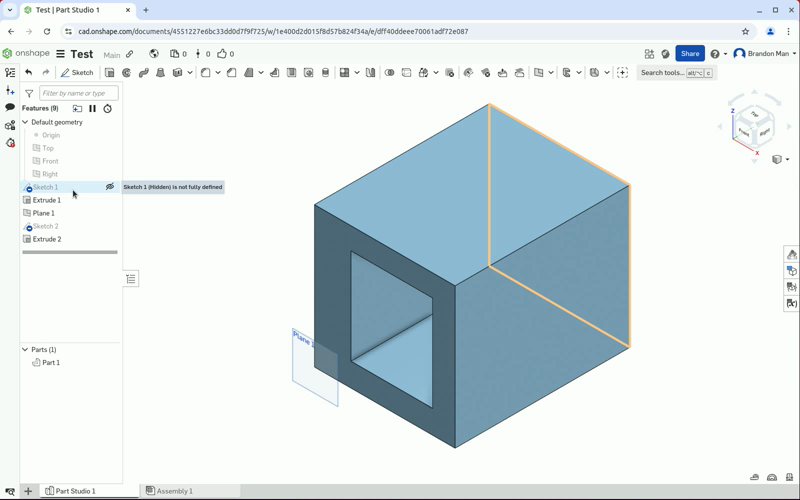
click(73, 189)